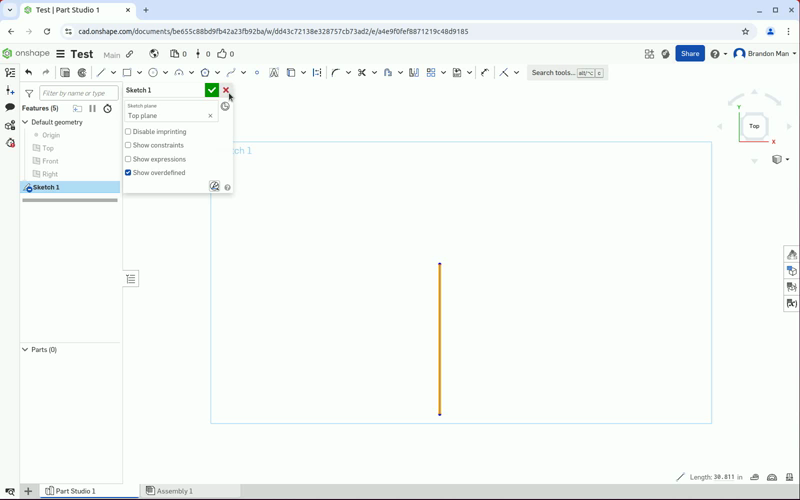
key(shift+h)
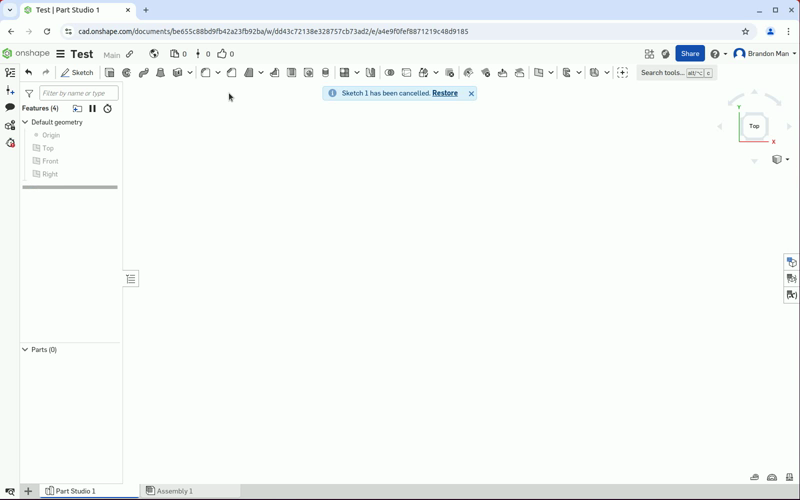
mouse_move(73, 352)
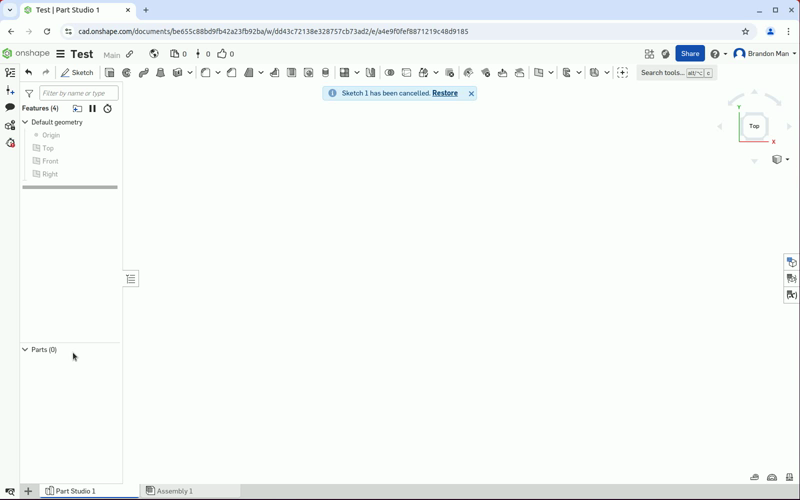
key(y)
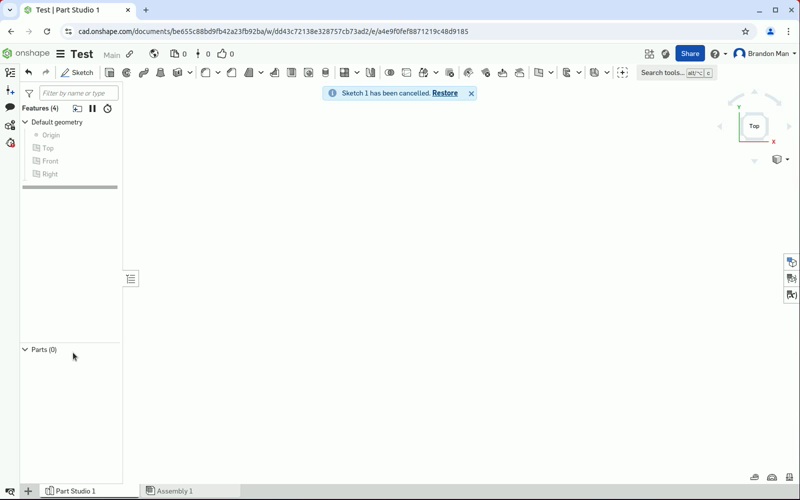
key(shift+p)
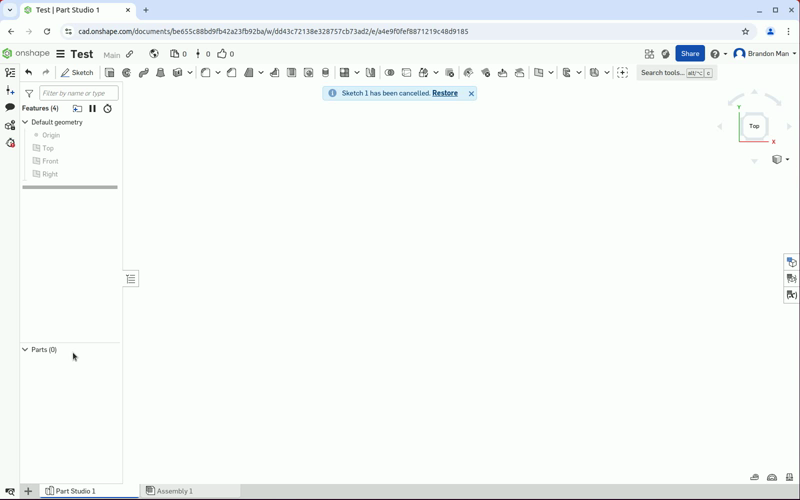
key(space)
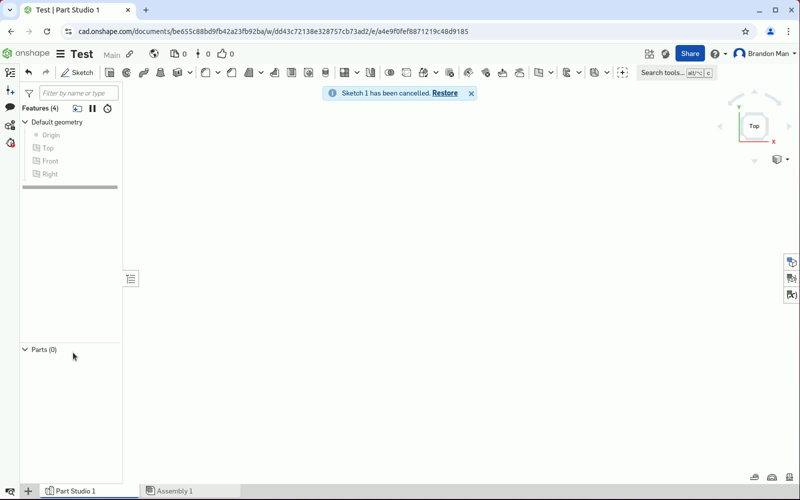
key_down(shift)
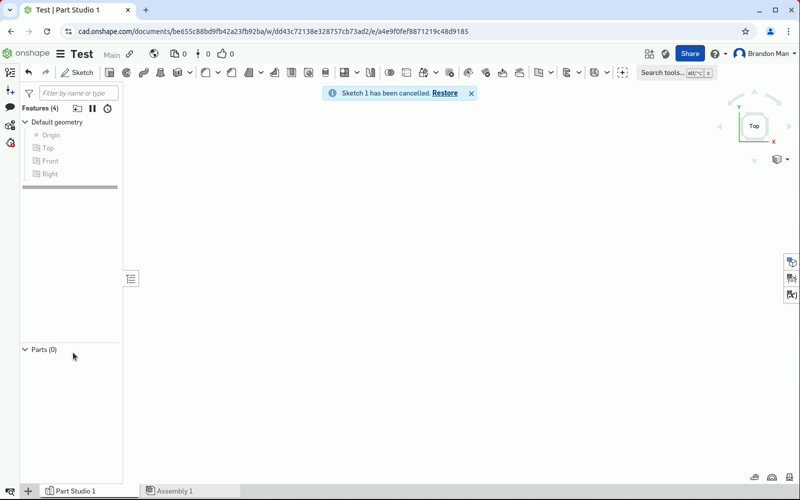
key(up)
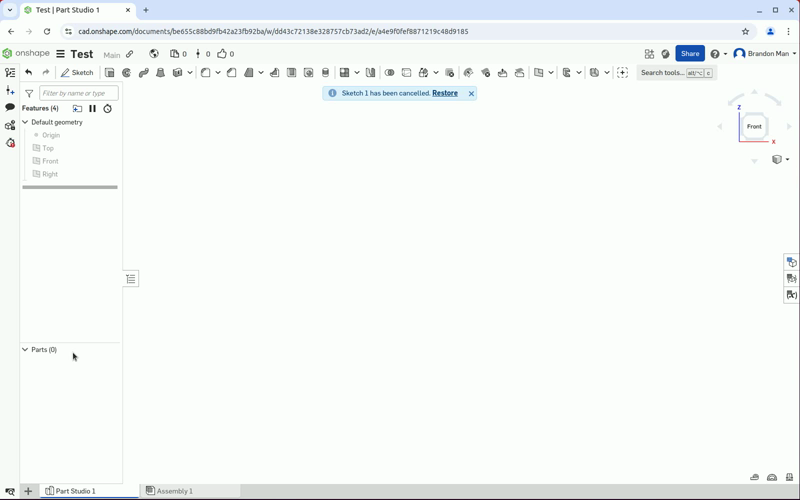
key_up(shift)
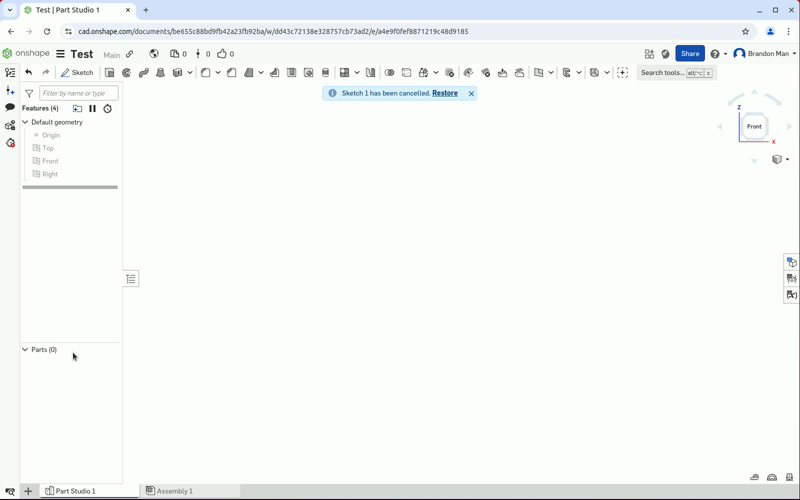
mouse_move(73, 352)
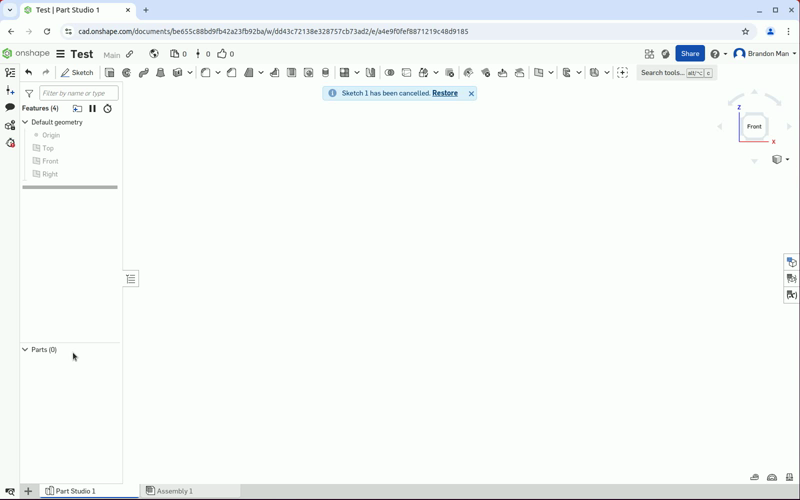
key(shift+y)
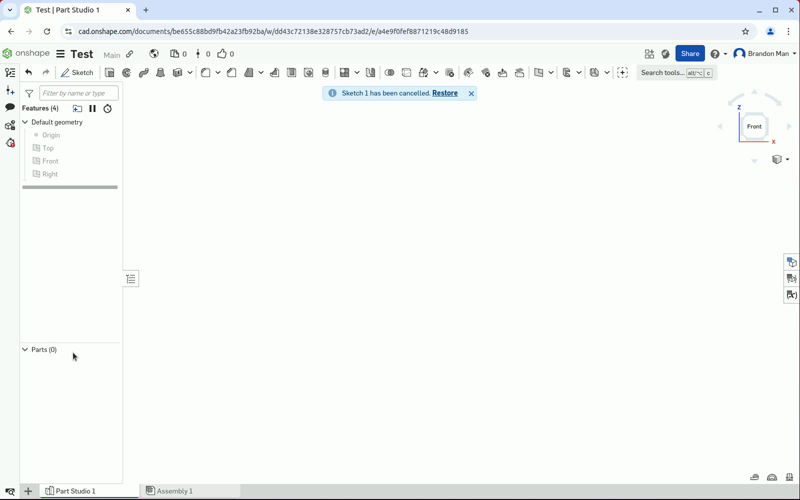
key(shift+s)
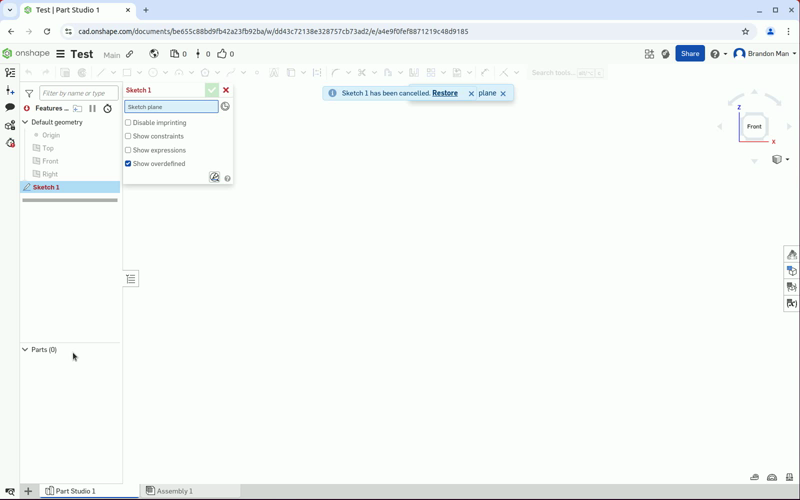
mouse_move(73, 163)
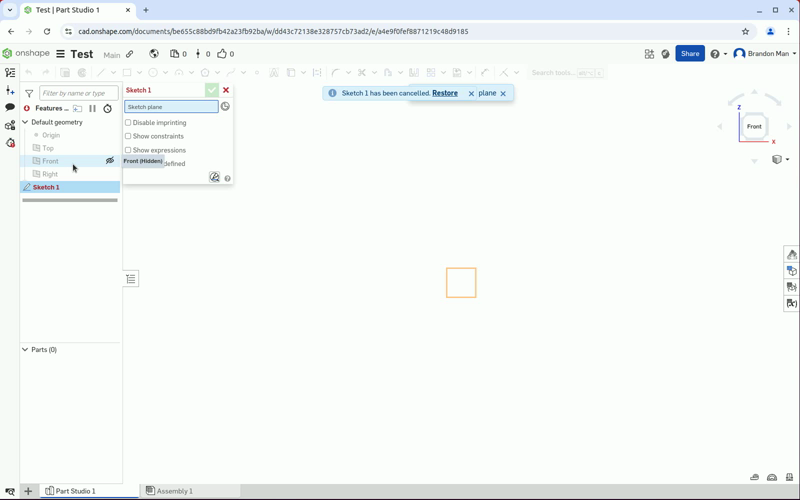
click(73, 163)
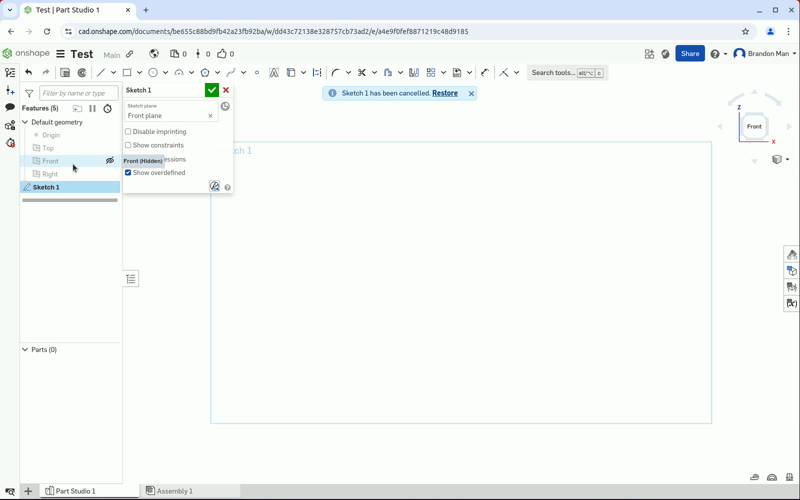
mouse_move(73, 352)
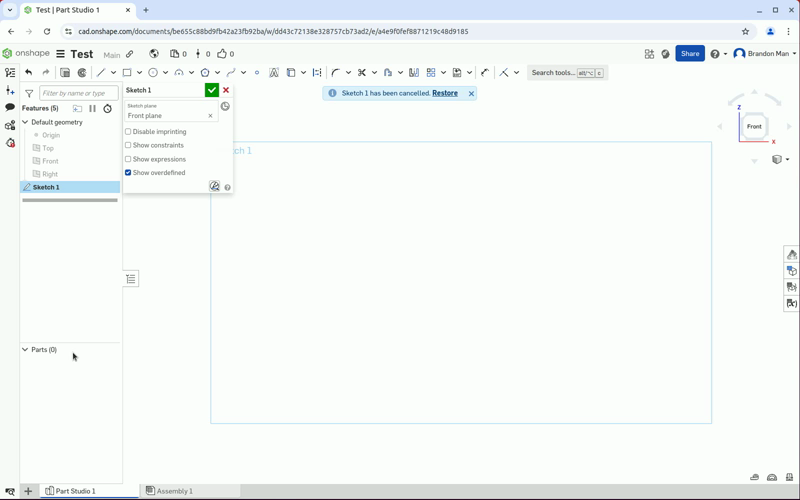
key(y)
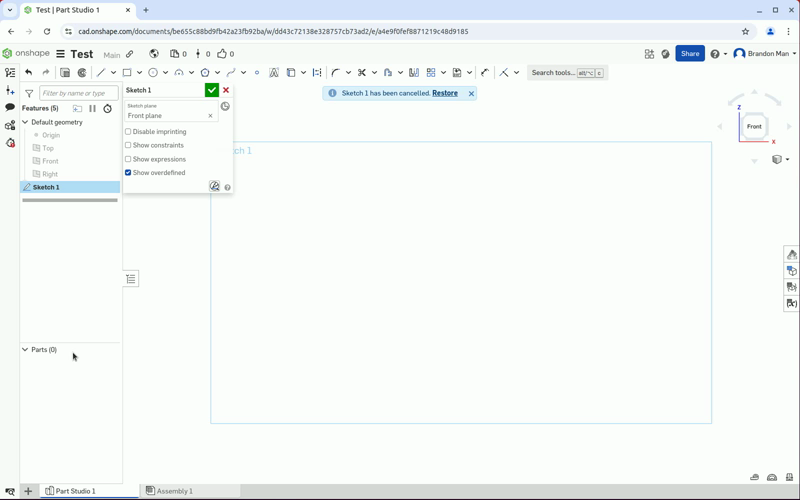
key(c)
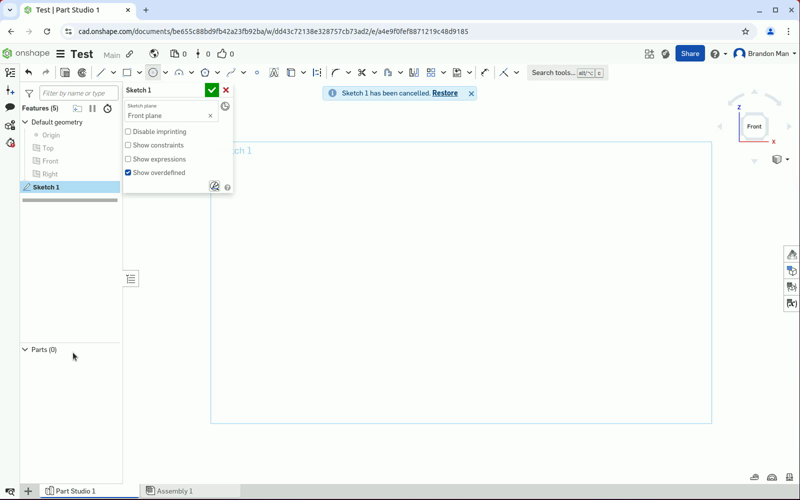
key_down(shift)
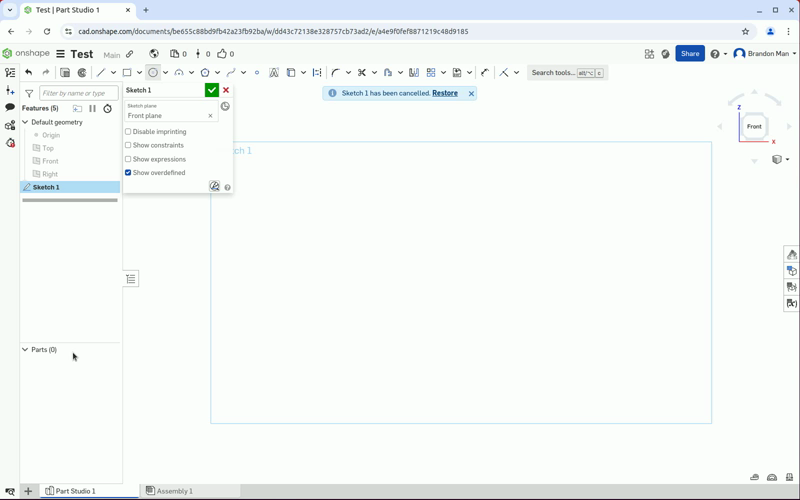
mouse_move(460, 282)
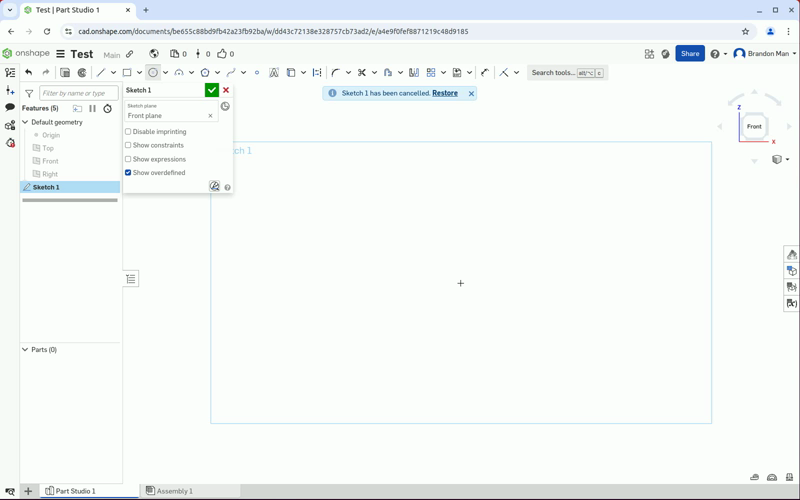
click(460, 282)
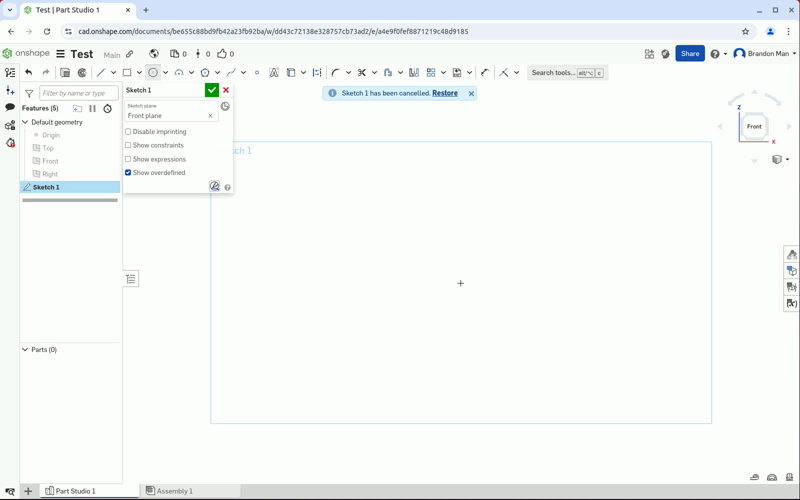
key_up(shift)
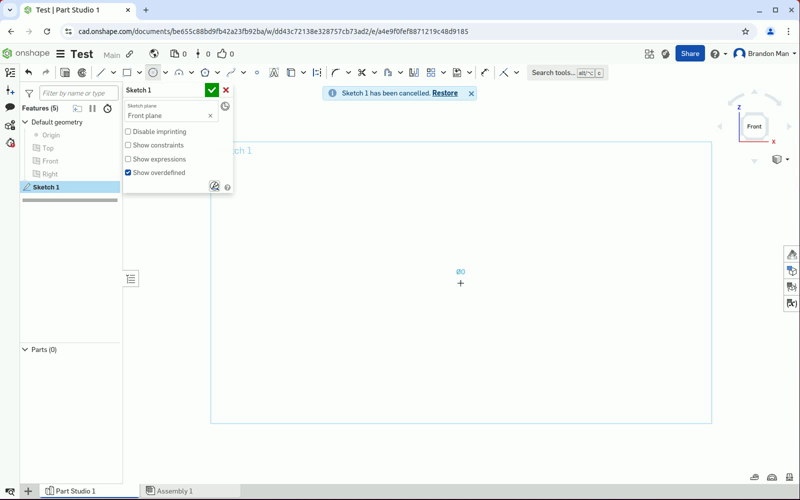
mouse_move(507, 282)
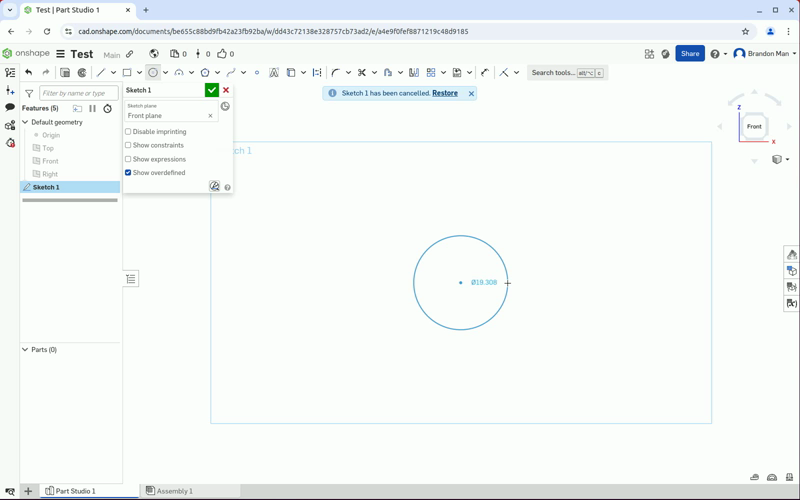
click(507, 282)
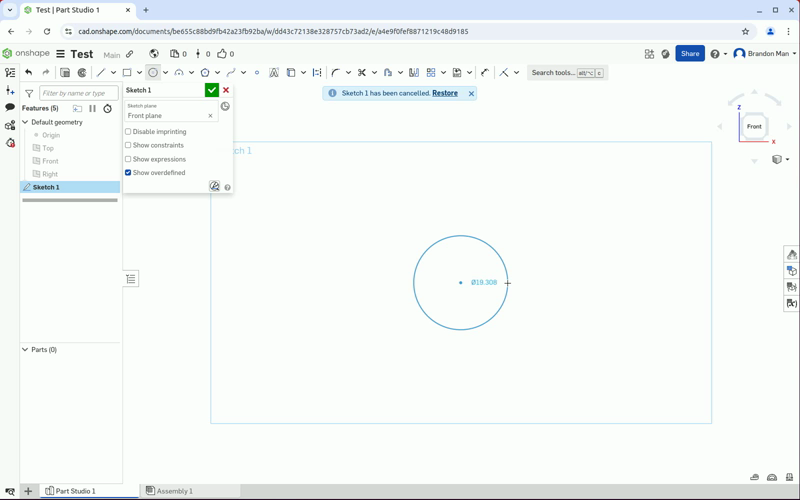
key(esc)
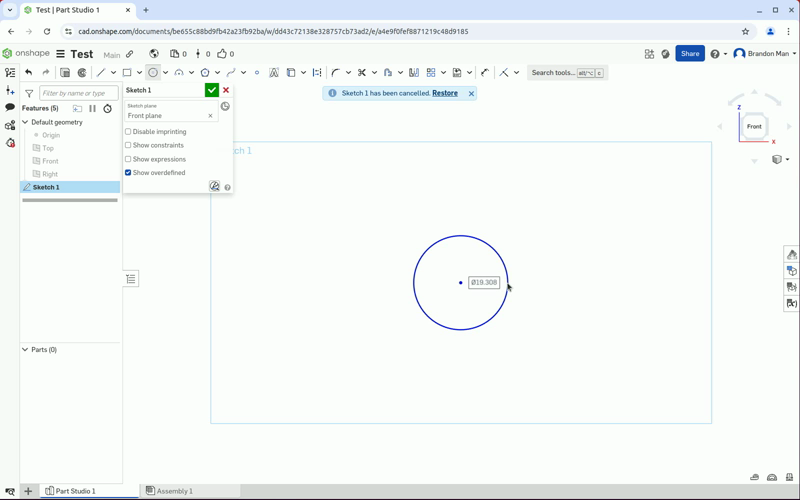
key(c)
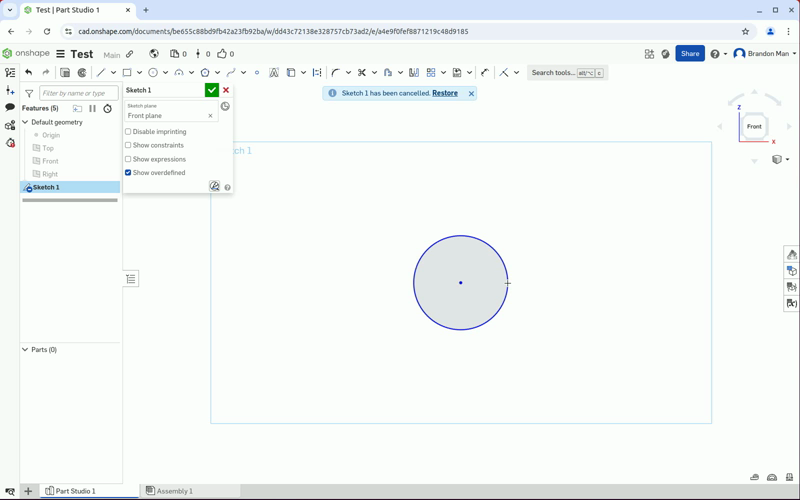
key_down(shift)
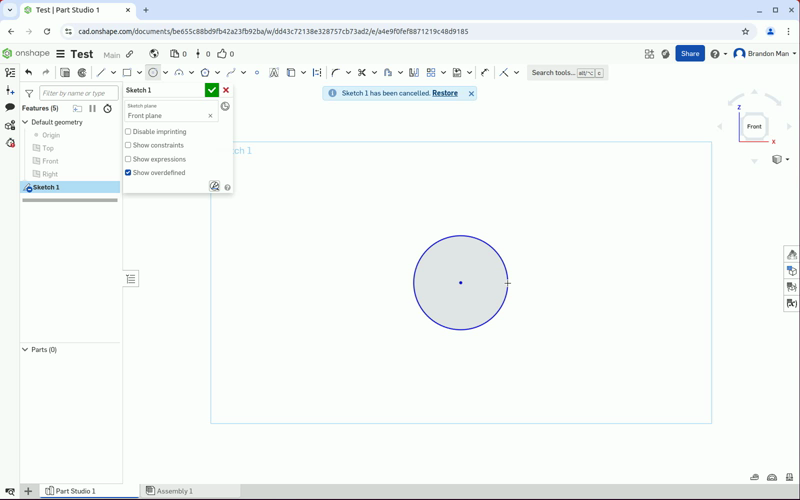
mouse_move(441, 262)
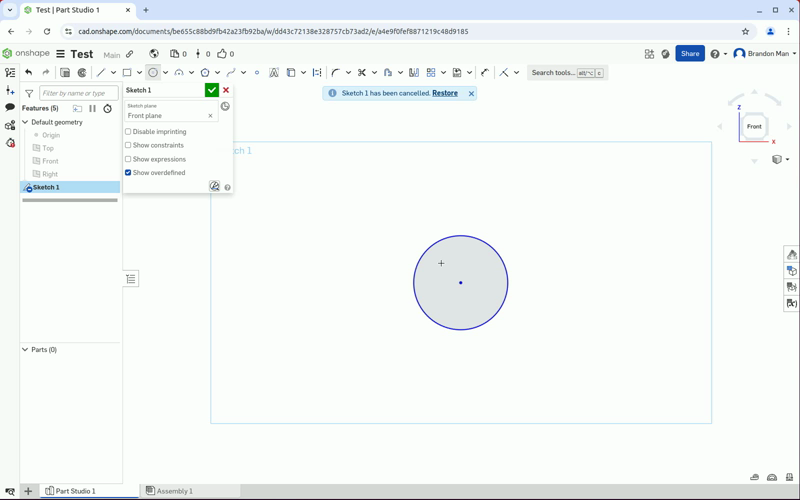
click(441, 262)
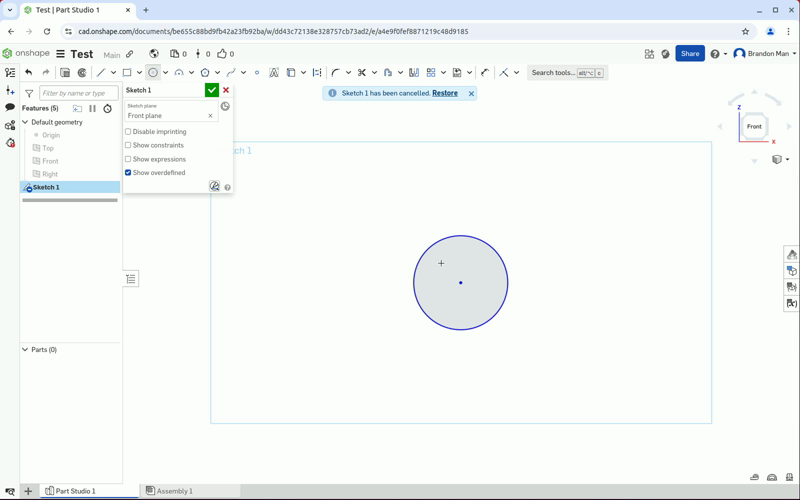
key_up(shift)
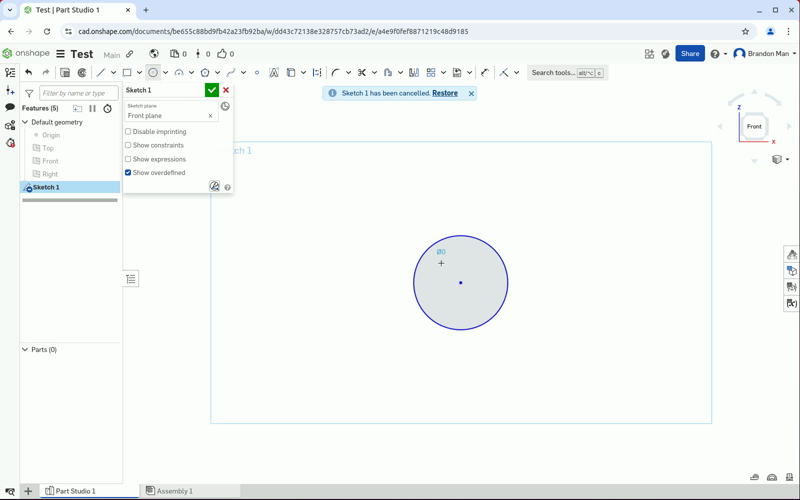
mouse_move(449, 262)
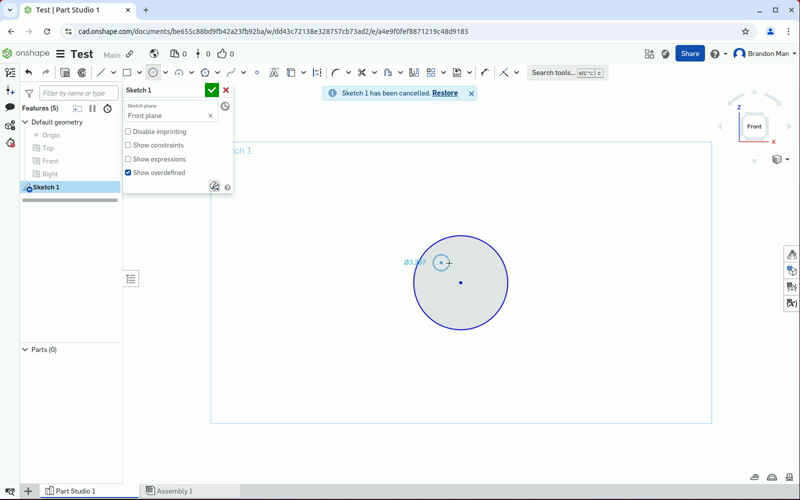
click(449, 262)
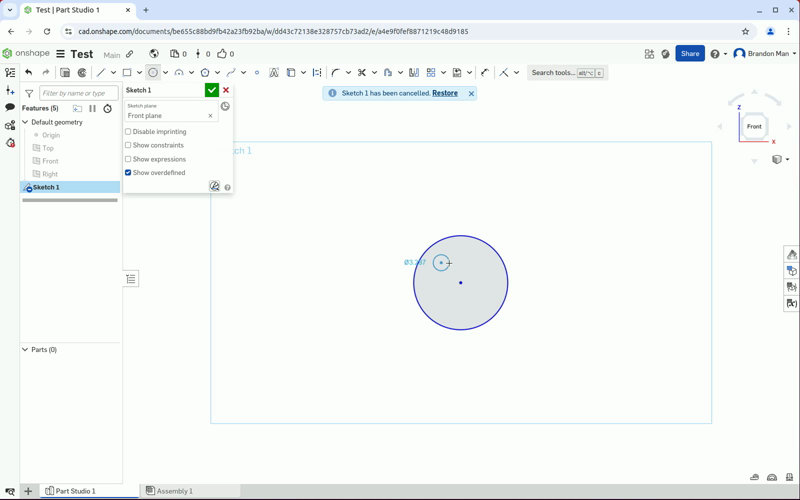
key(esc)
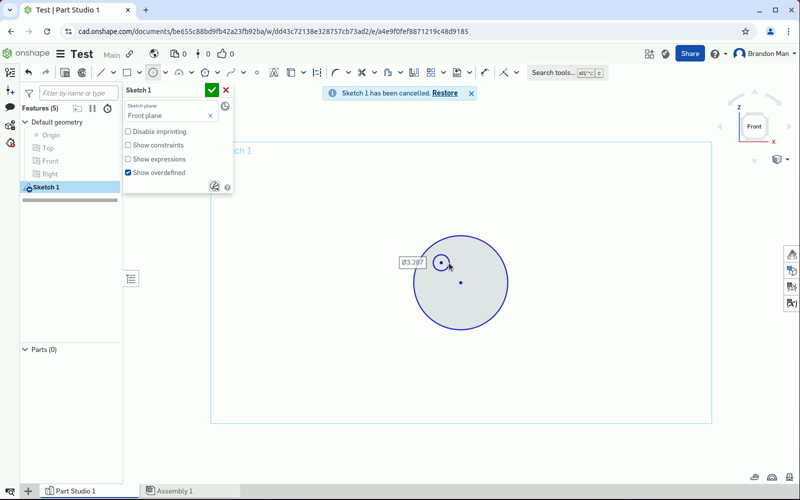
mouse_move(467, 260)
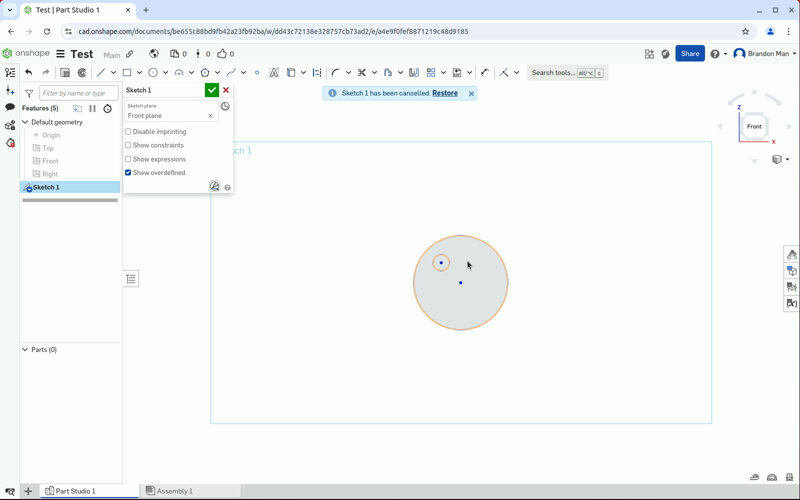
click(467, 260)
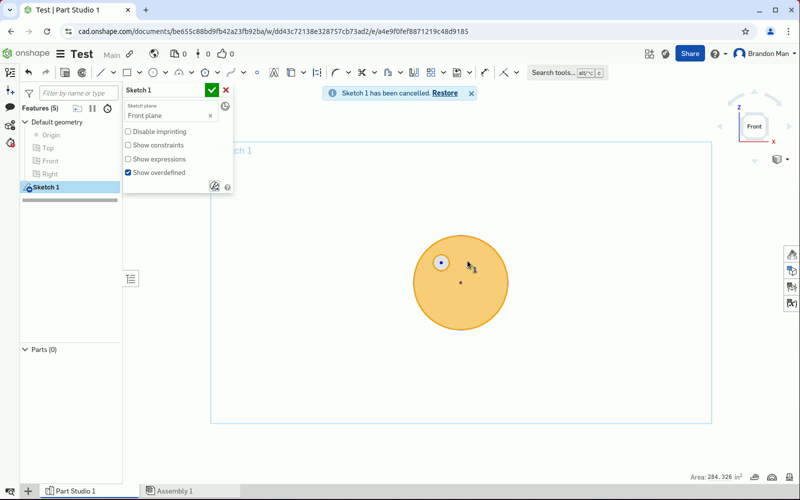
mouse_move(73, 352)
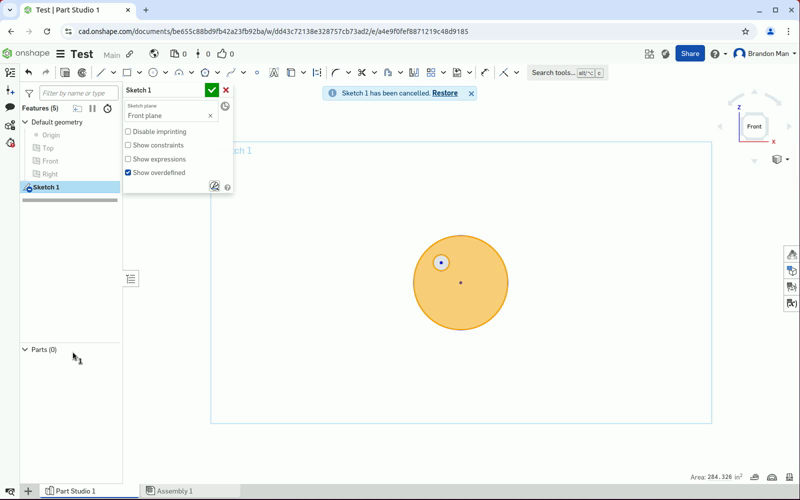
key(shift+y)
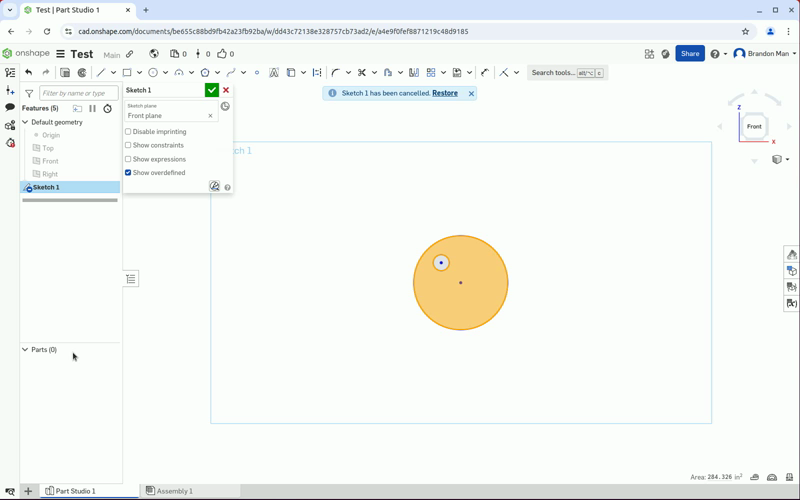
key(shift+e)
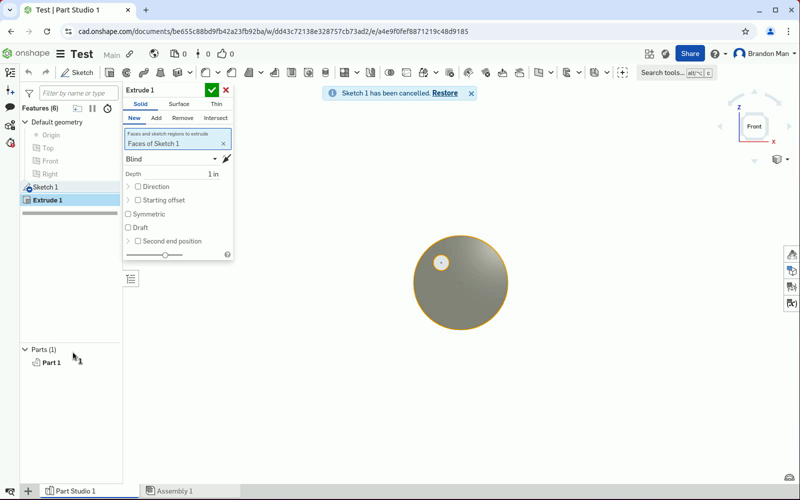
mouse_move(143, 106)
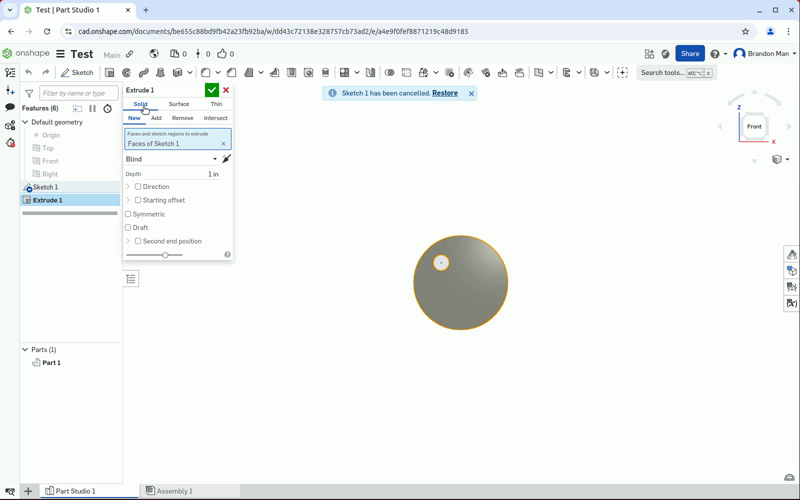
click(143, 106)
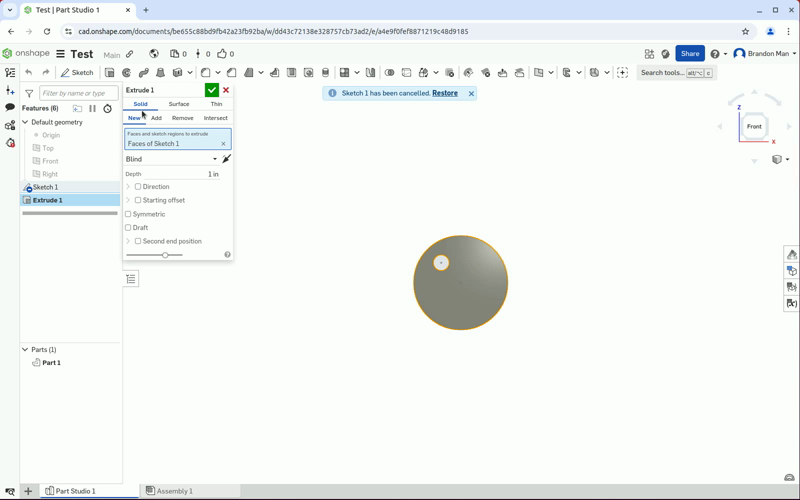
mouse_move(137, 120)
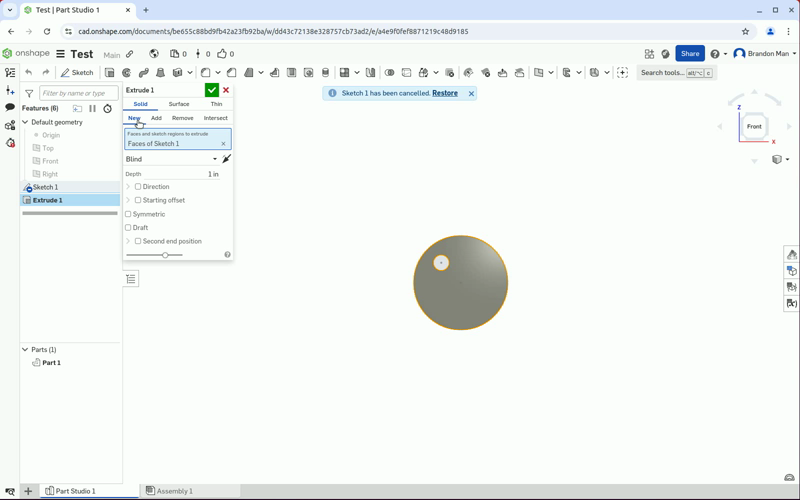
click(137, 120)
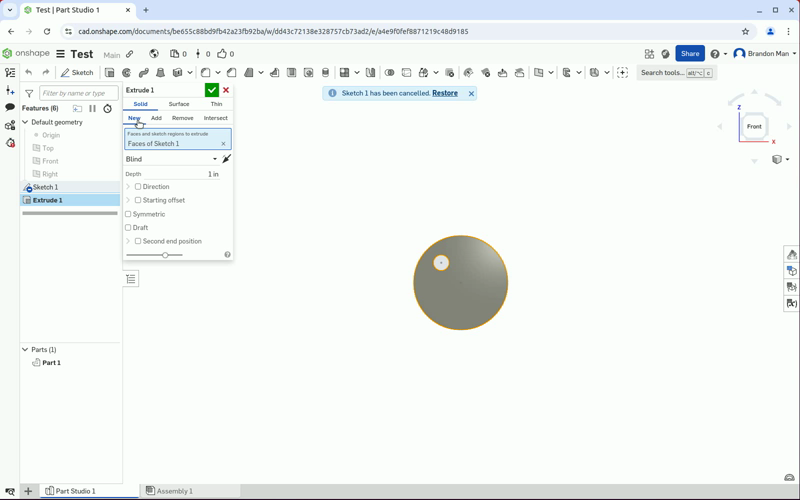
key(tab, 4)
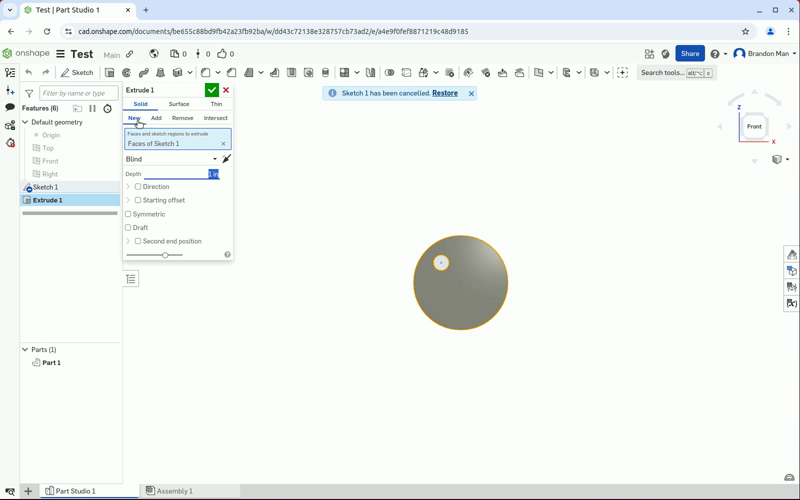
text(1.926)
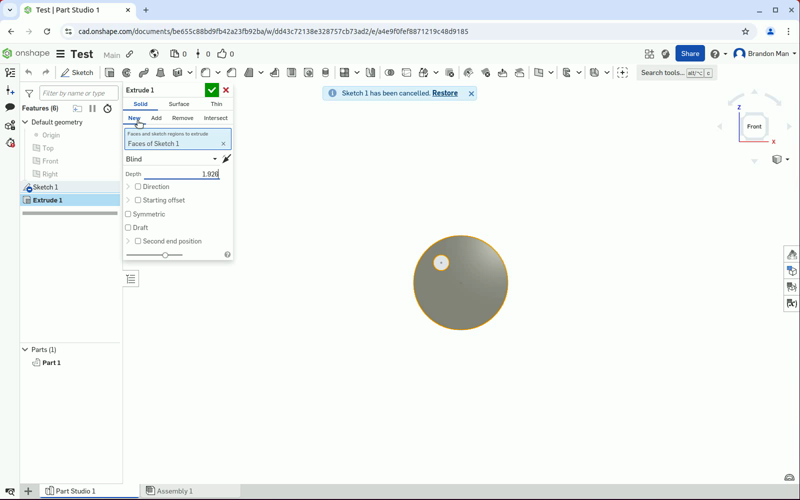
key(enter)
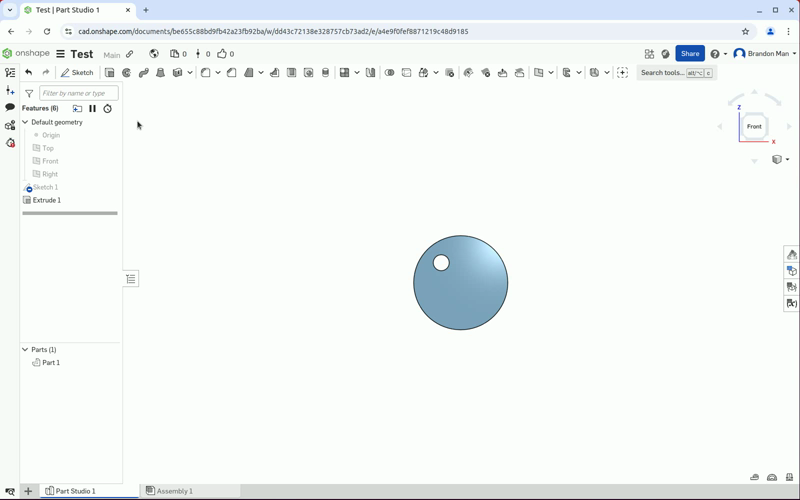
key(shift+h)
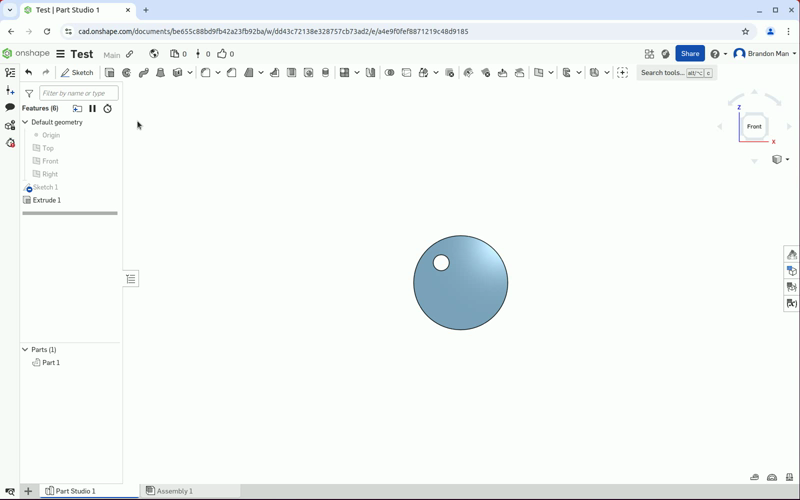
key(shift+h)
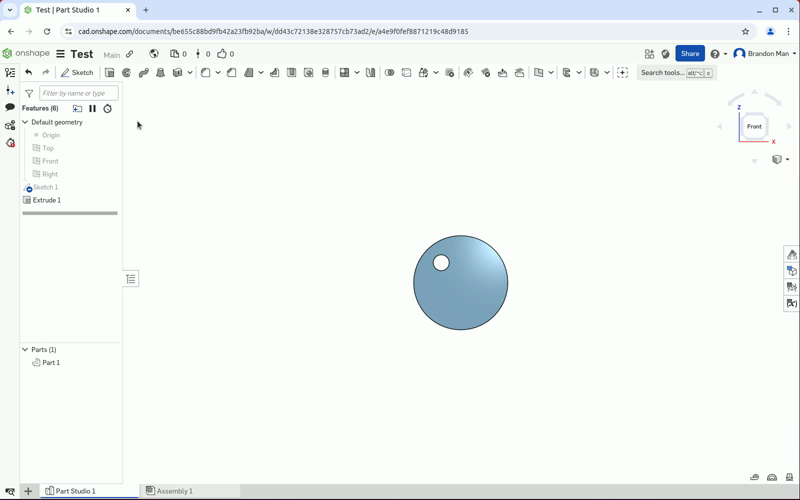
mouse_move(73, 189)
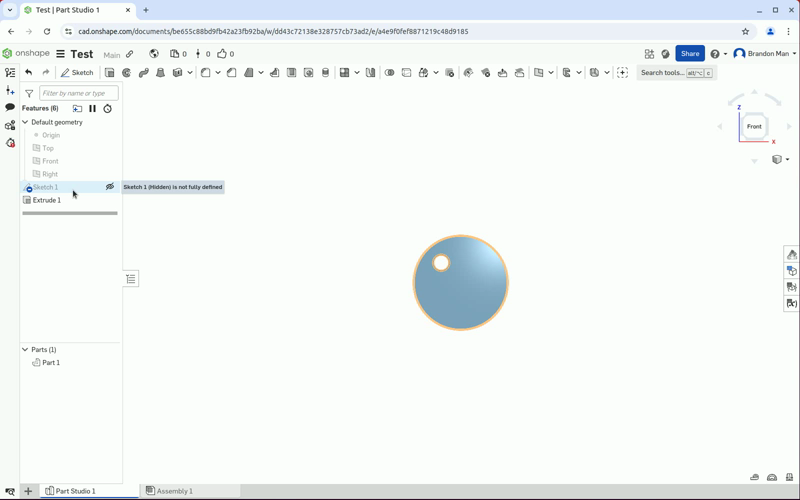
click(73, 189)
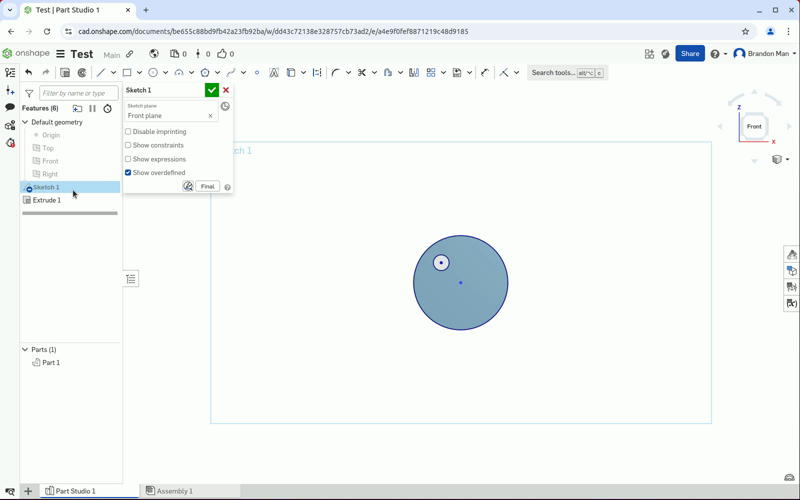
mouse_move(229, 92)
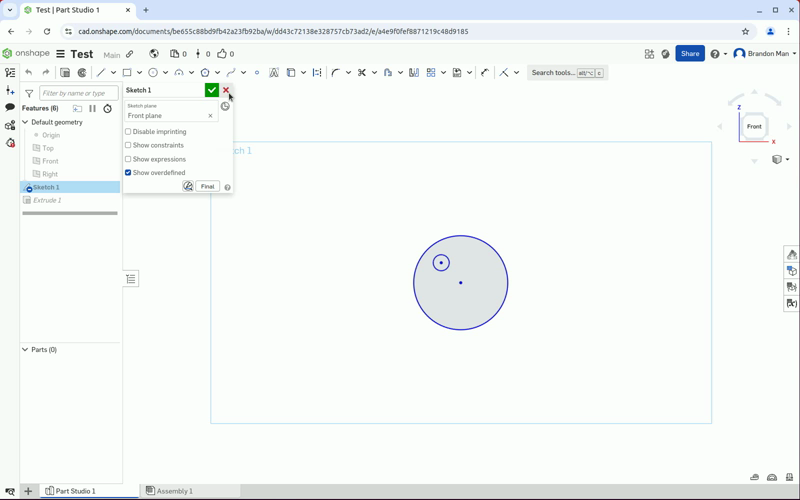
click(229, 92)
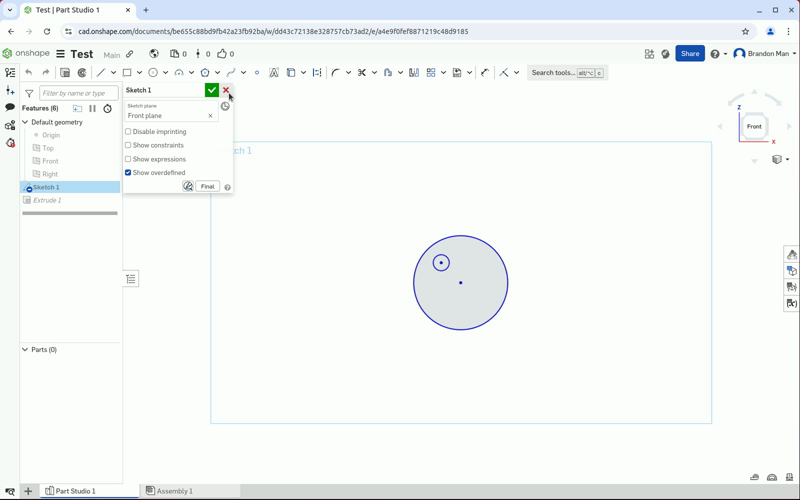
key(shift+s)
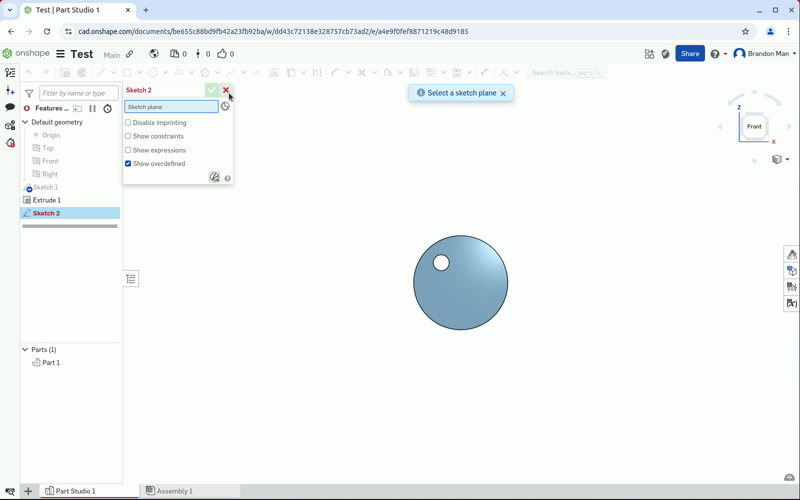
mouse_move(73, 163)
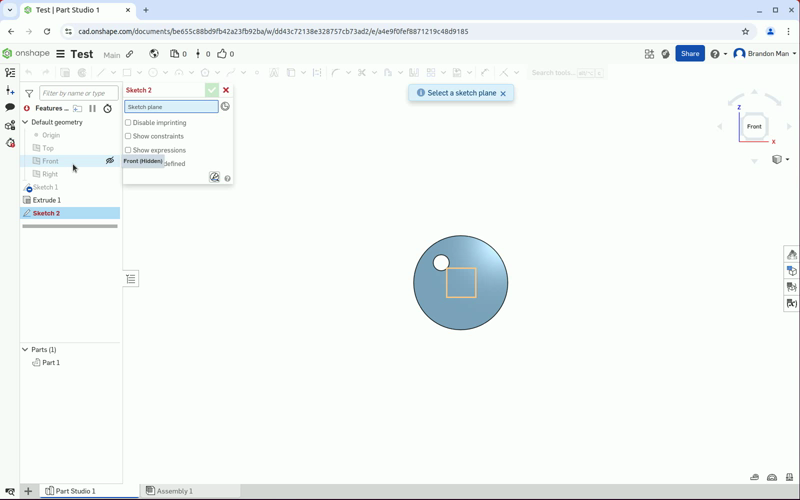
click(73, 163)
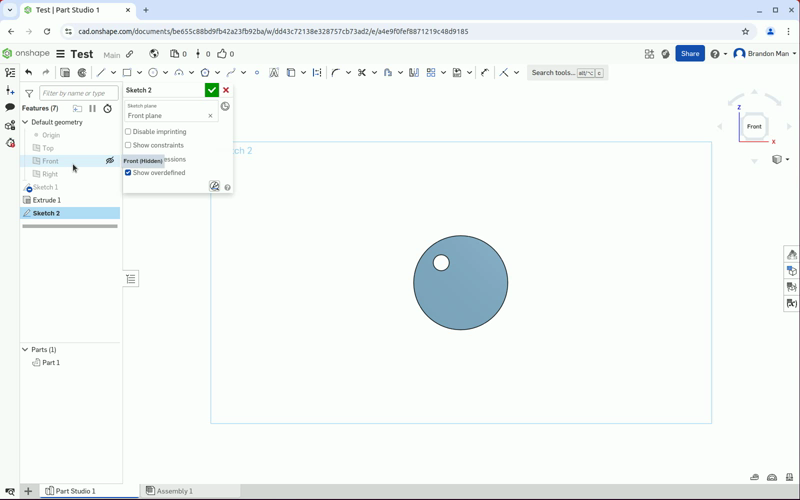
mouse_move(73, 352)
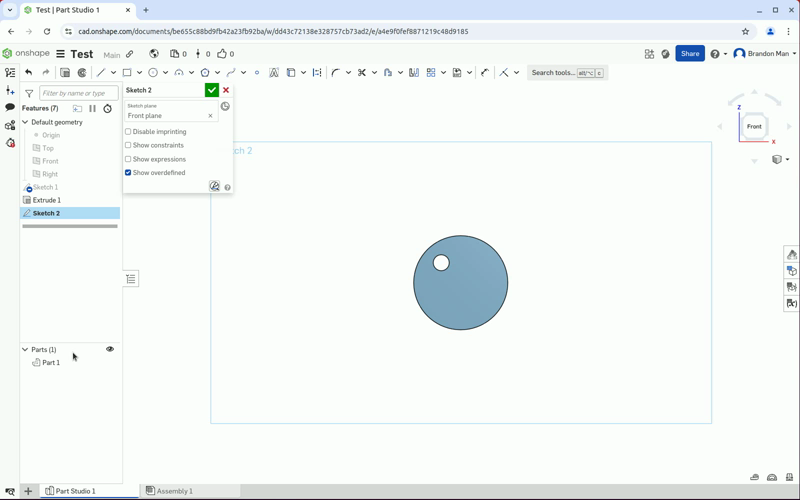
key(y)
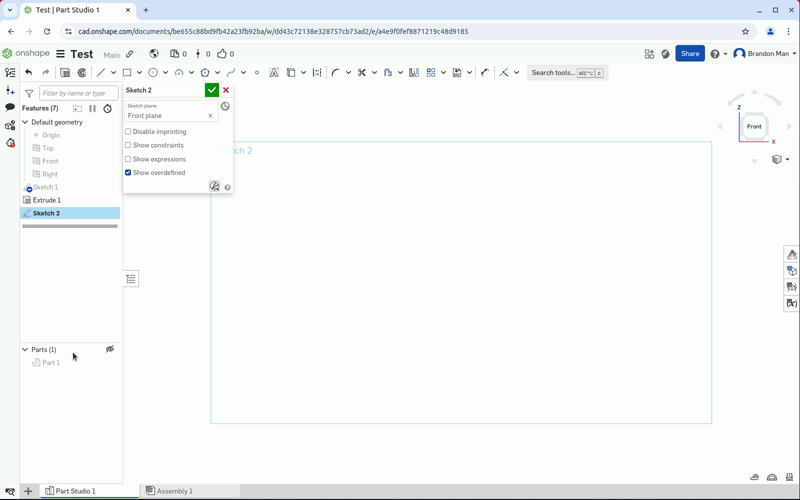
key(c)
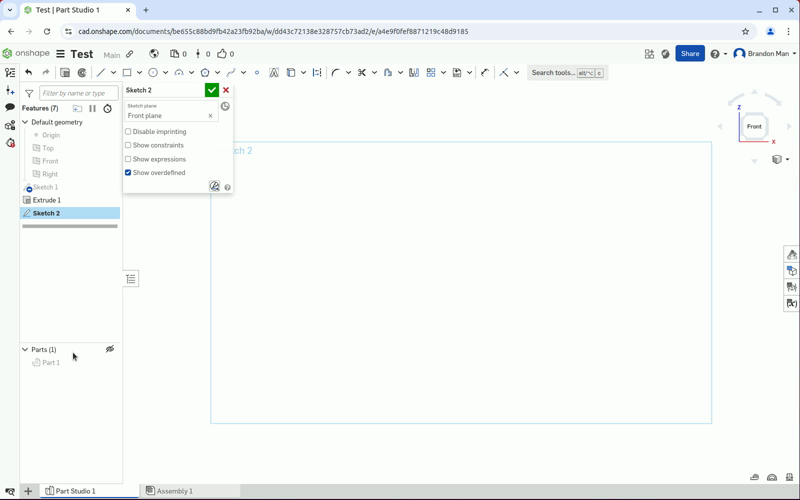
key_down(shift)
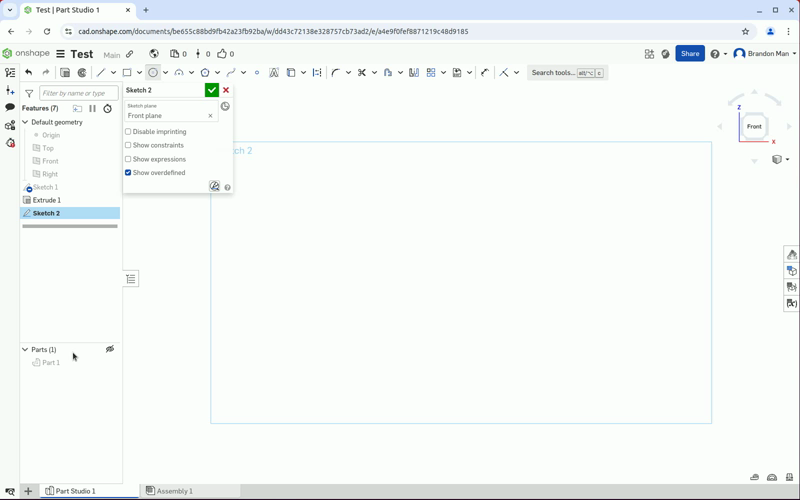
mouse_move(566, 220)
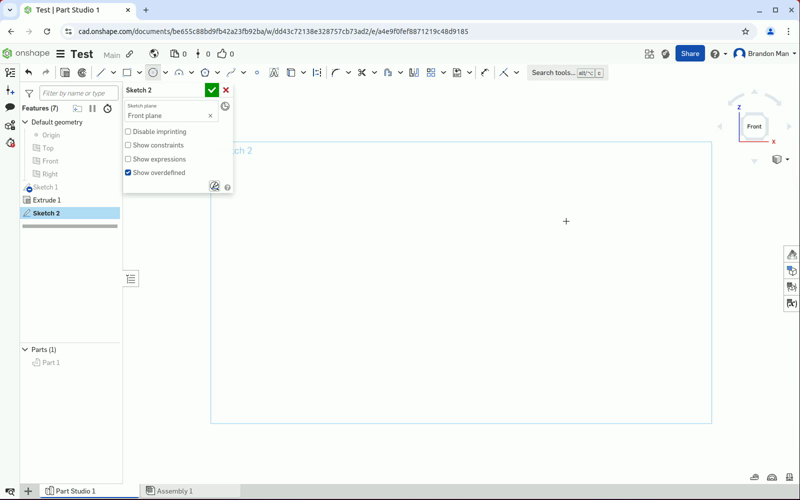
click(566, 220)
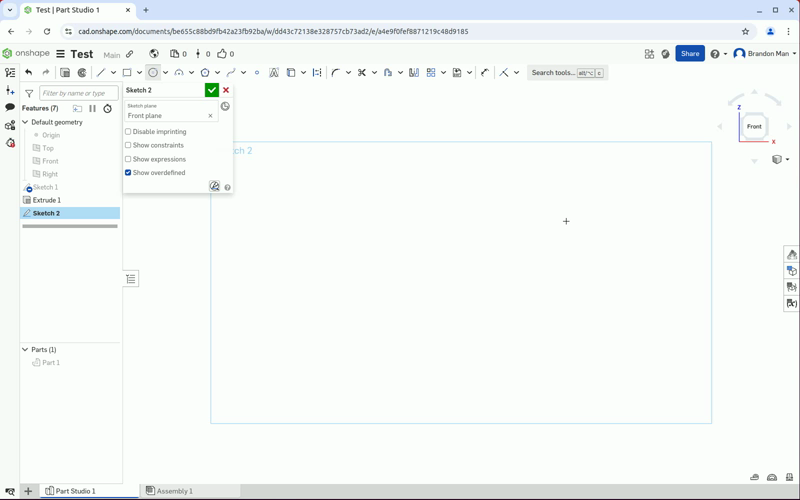
key_up(shift)
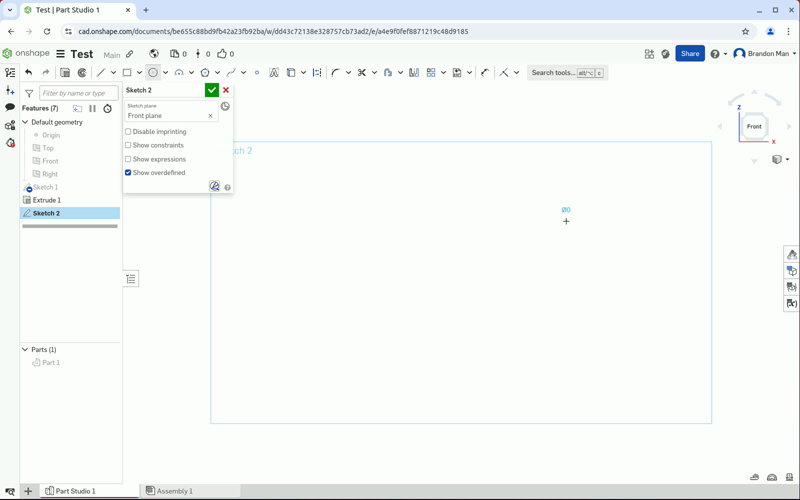
mouse_move(574, 220)
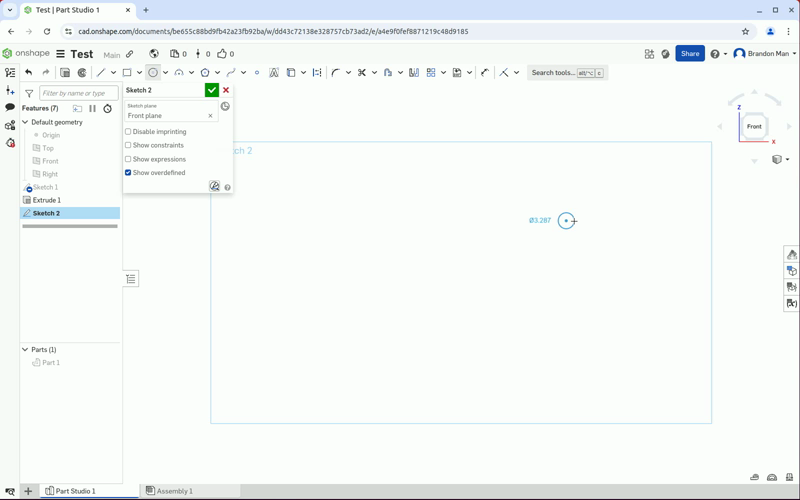
click(574, 220)
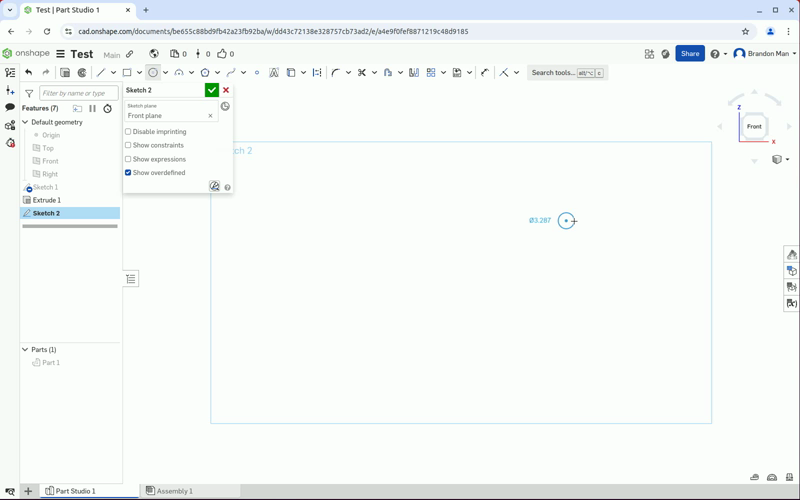
key(esc)
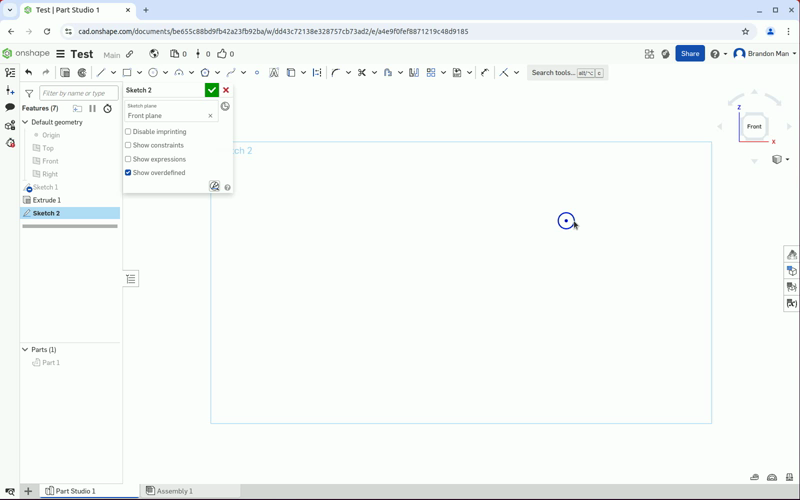
mouse_move(570, 221)
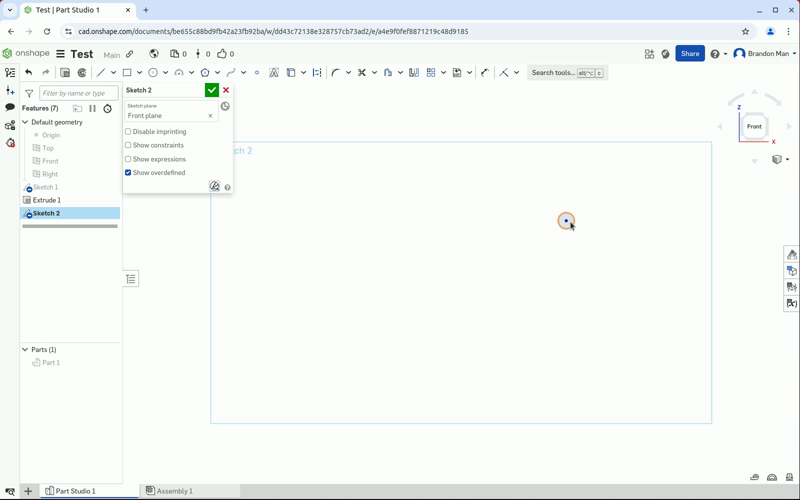
scroll(6)
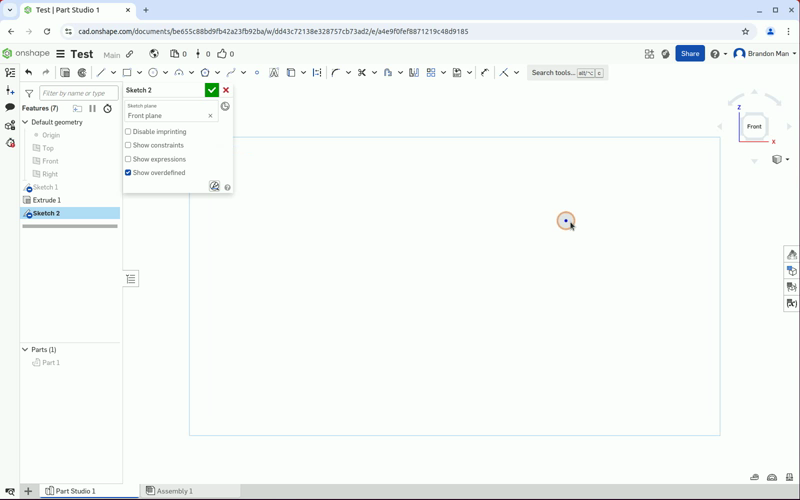
scroll(6)
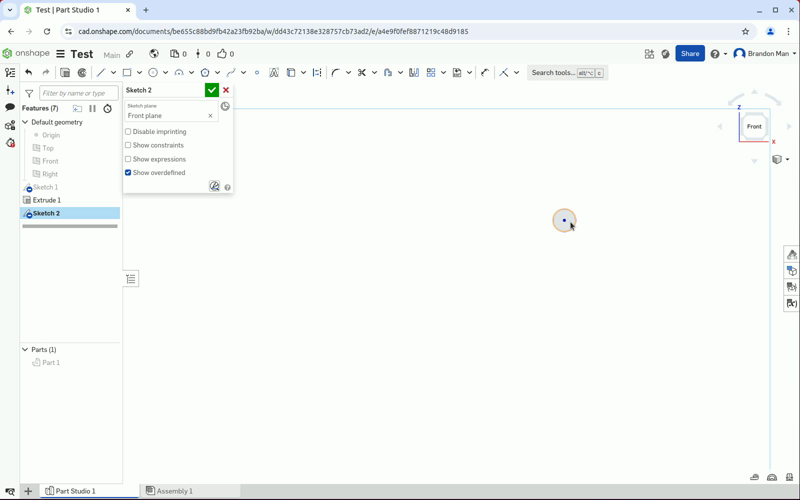
scroll(6)
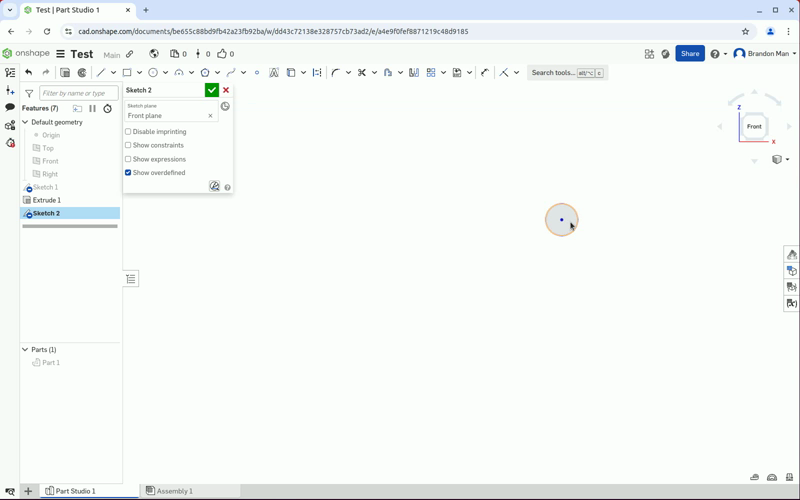
scroll(6)
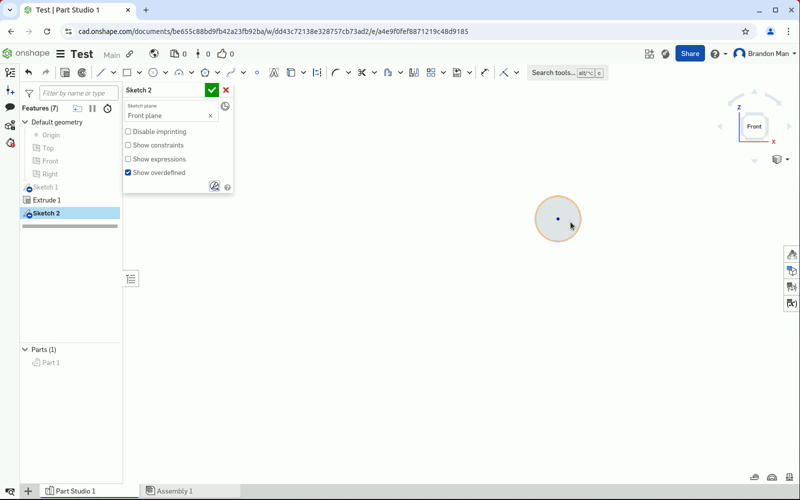
scroll(6)
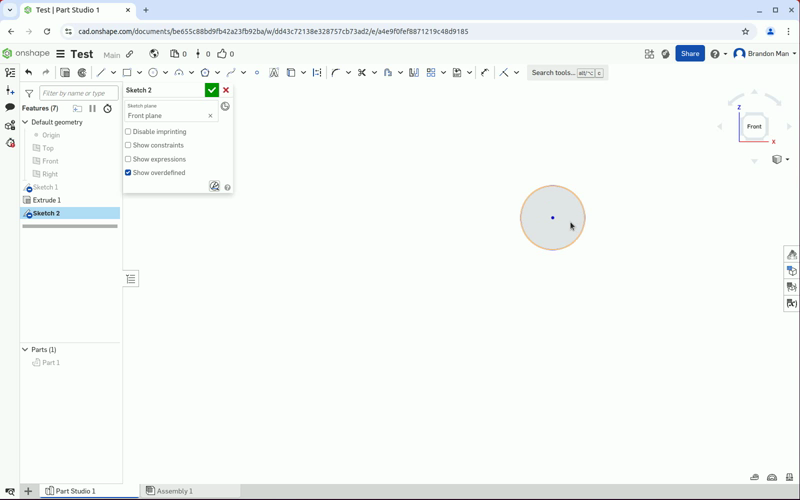
scroll(6)
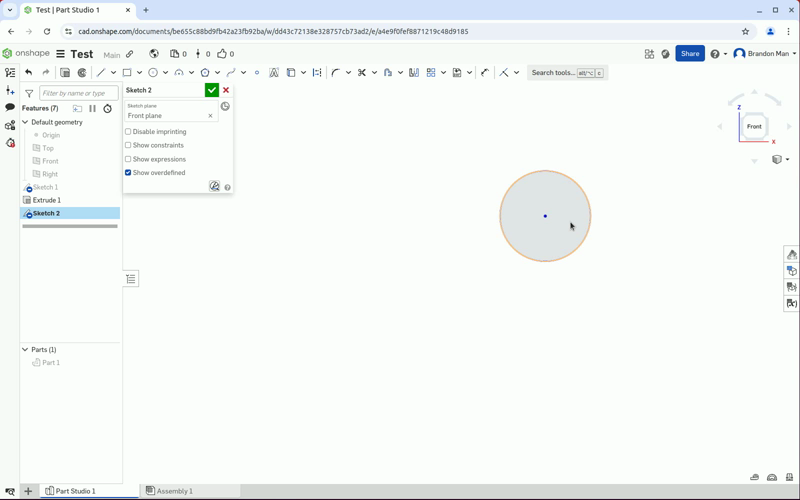
scroll(6)
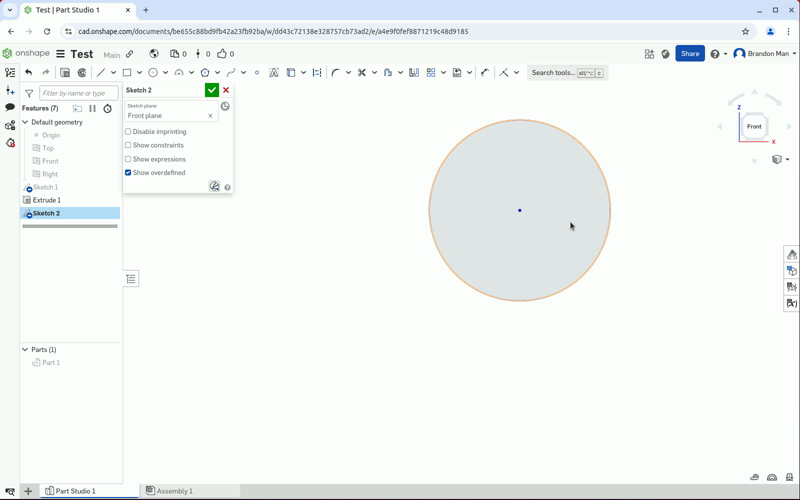
click(570, 221)
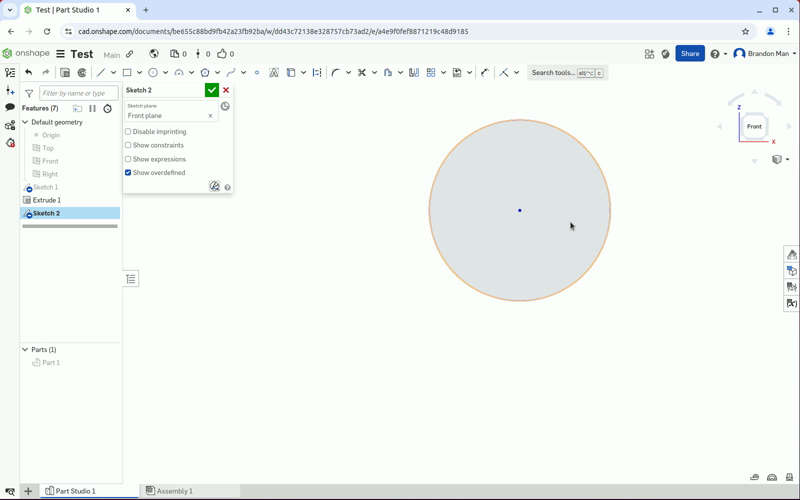
scroll(-6)
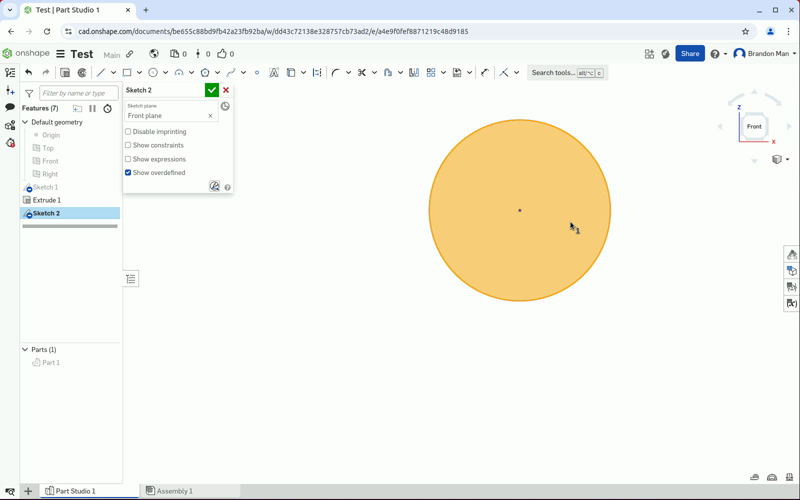
scroll(-6)
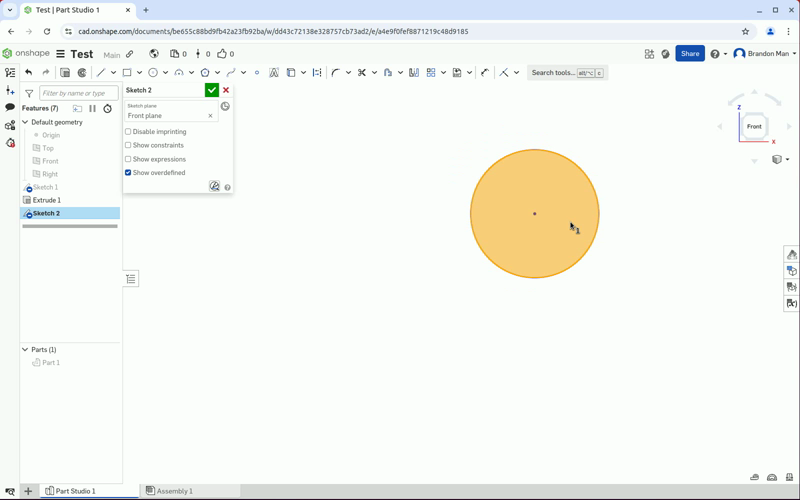
scroll(-6)
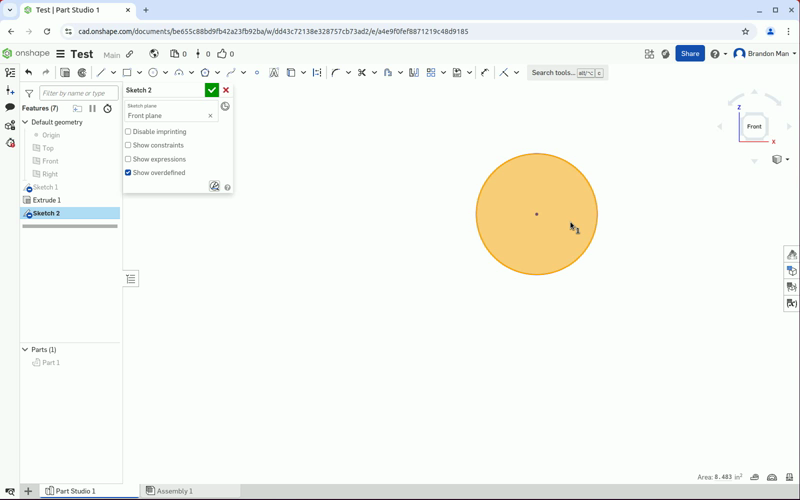
scroll(-6)
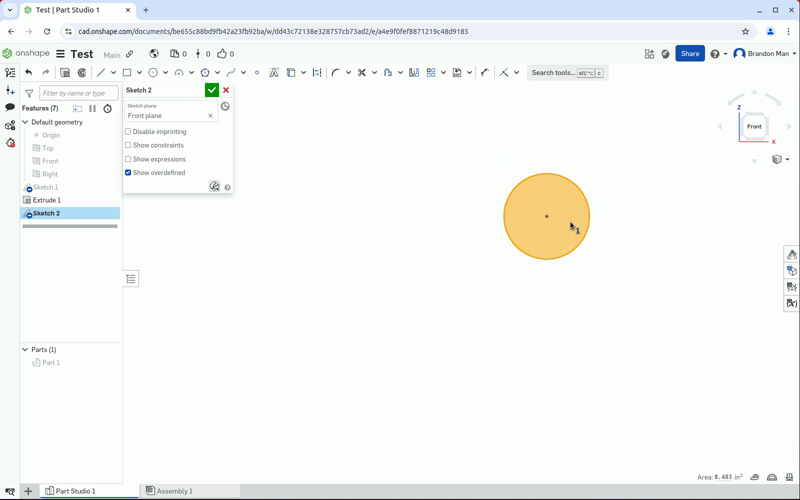
scroll(-6)
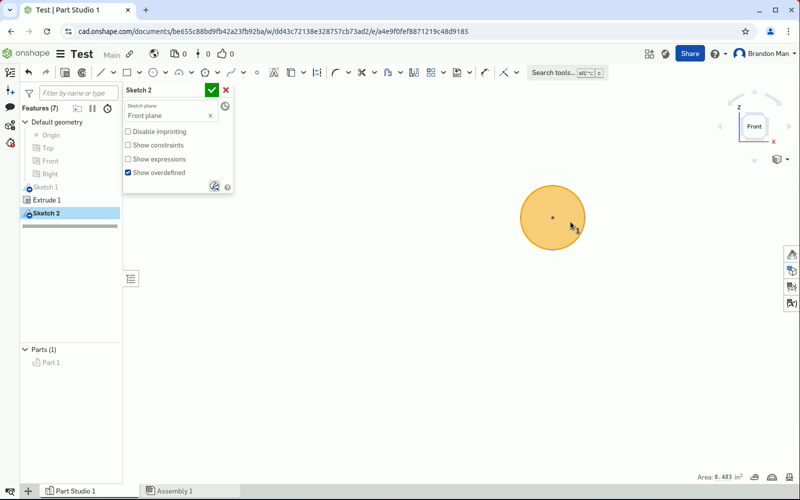
scroll(-6)
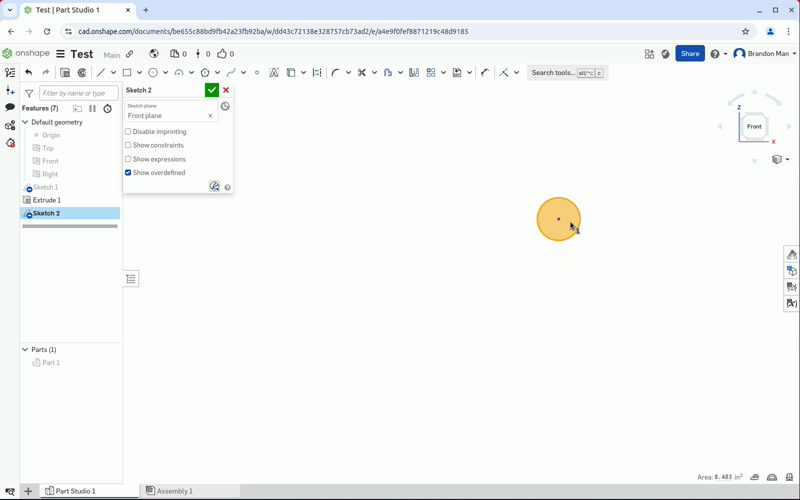
scroll(-6)
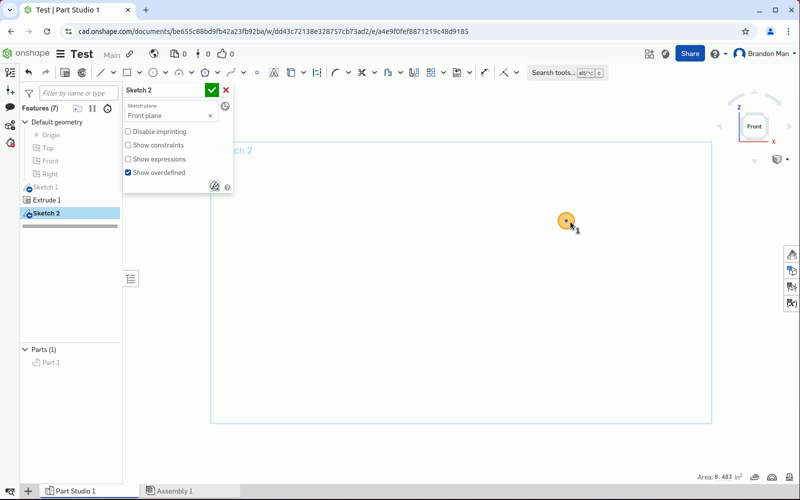
mouse_move(73, 352)
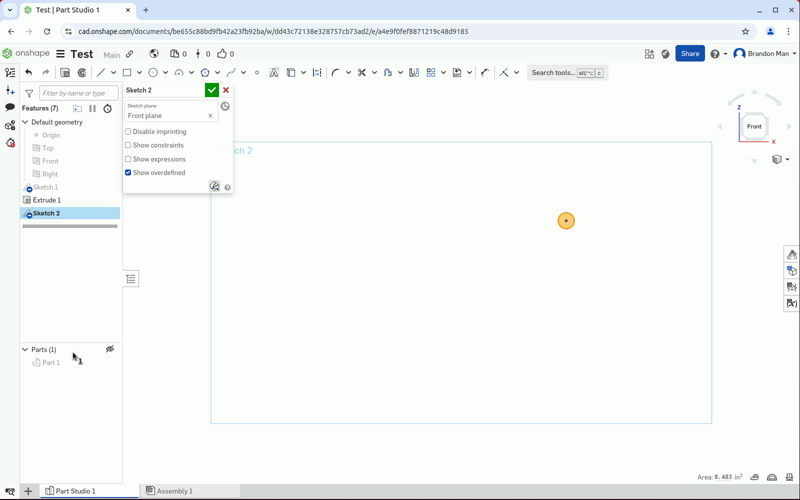
key(shift+y)
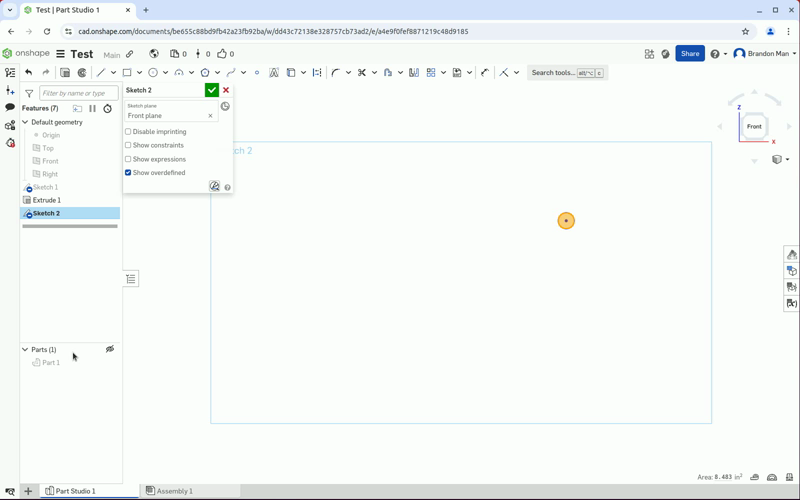
key(shift+e)
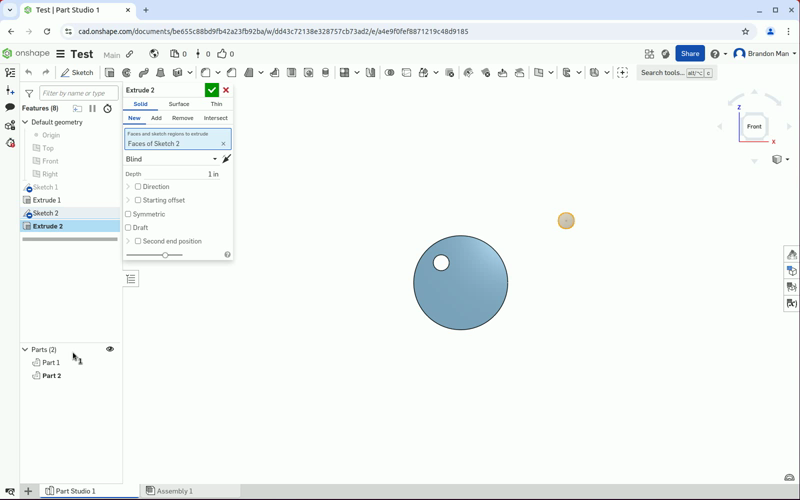
mouse_move(143, 106)
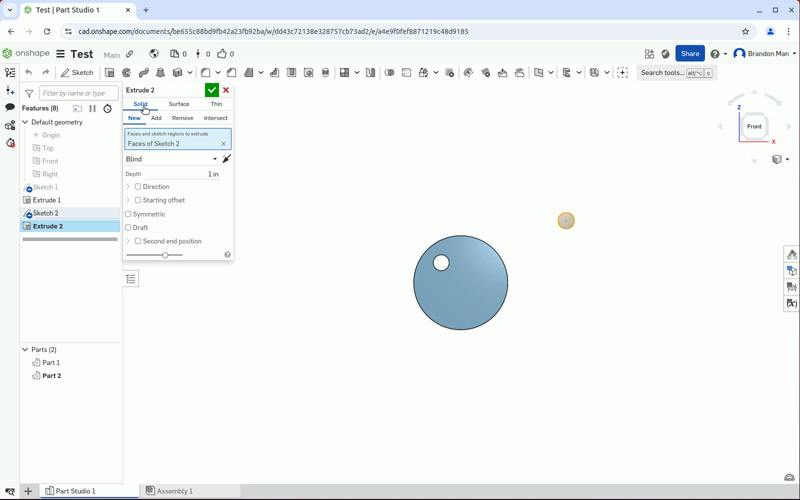
click(143, 106)
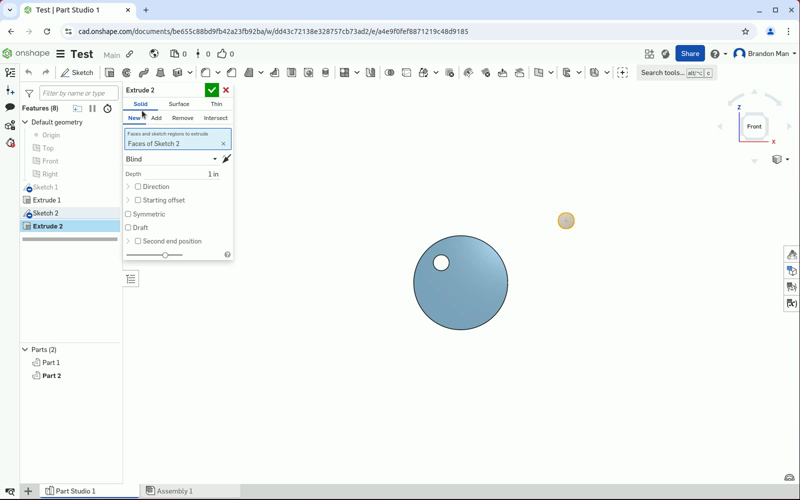
mouse_move(137, 120)
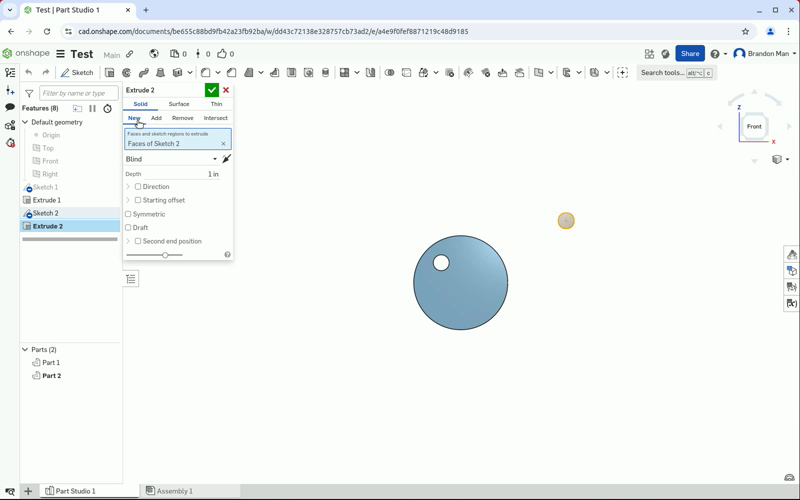
click(137, 120)
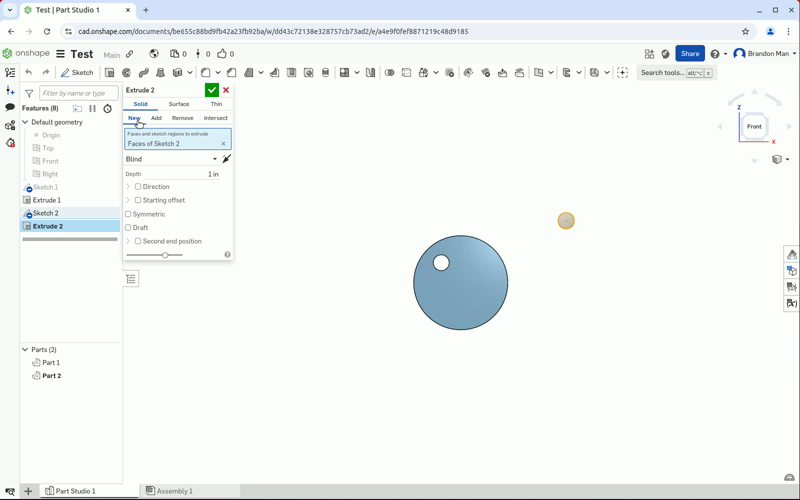
key(tab, 4)
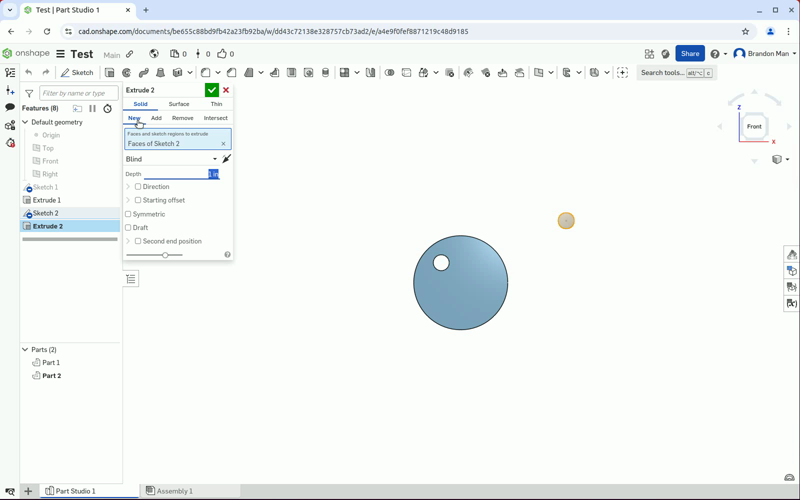
text(7.703)
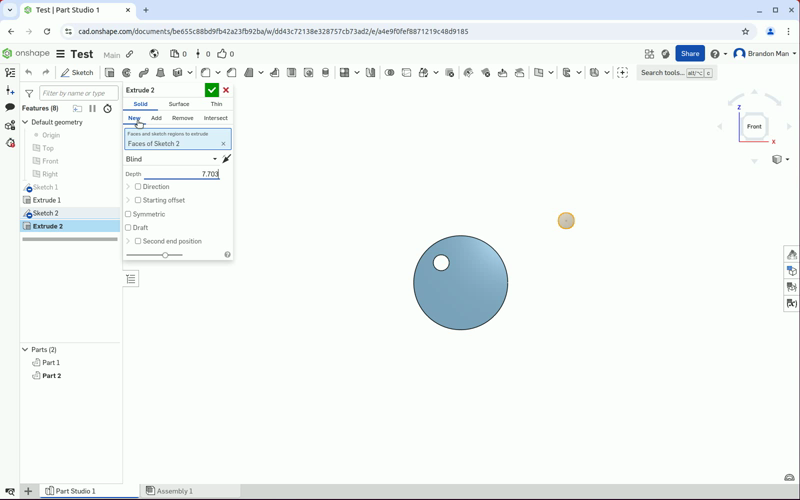
key(enter)
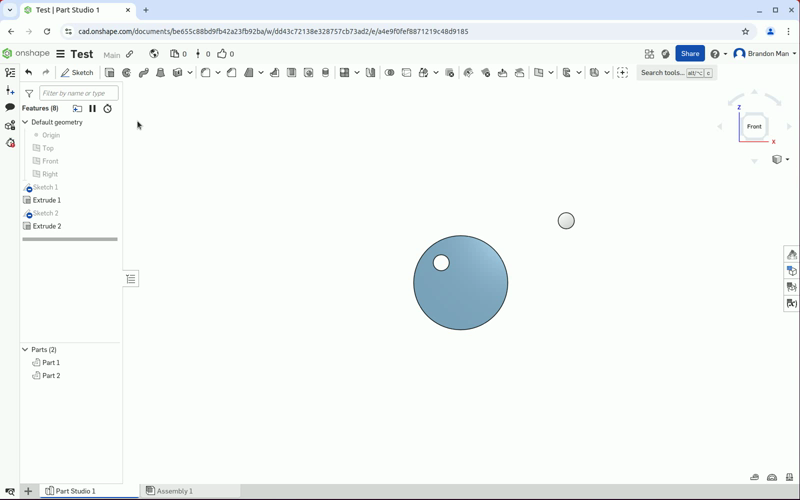
key(shift+h)
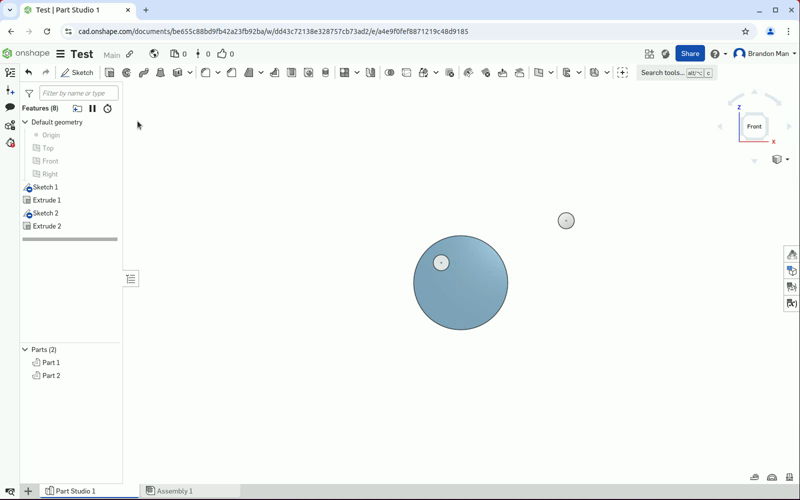
key(shift+h)
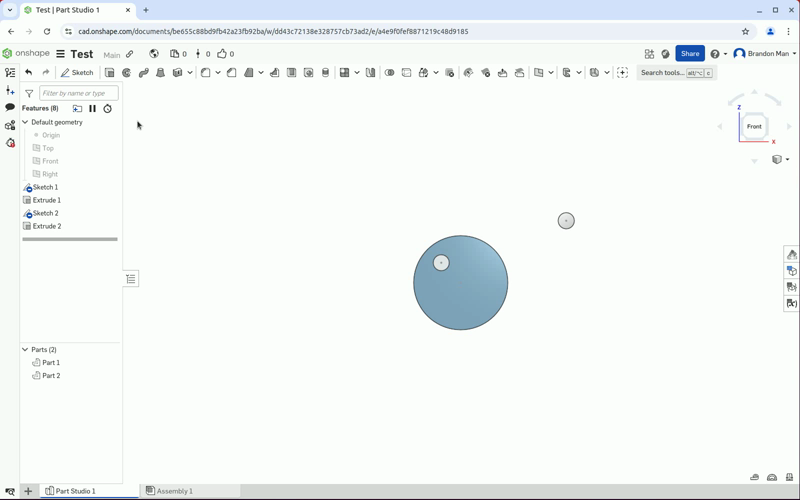
key(shift+7)
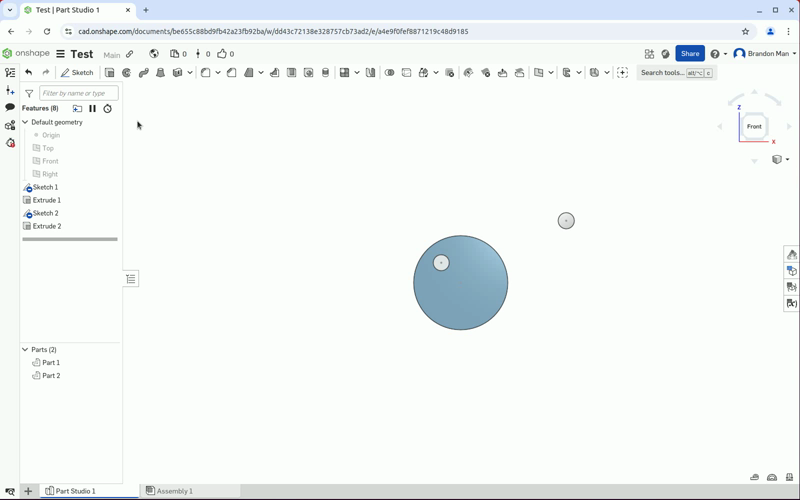
key(left, 2)
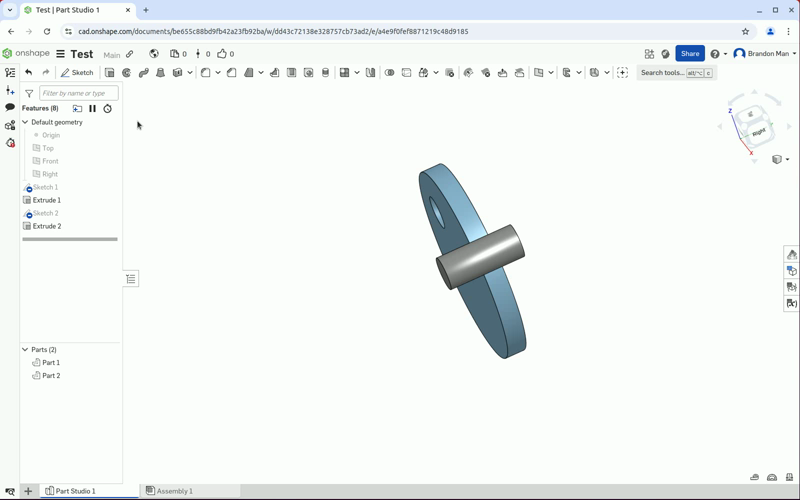
key(down, 2)
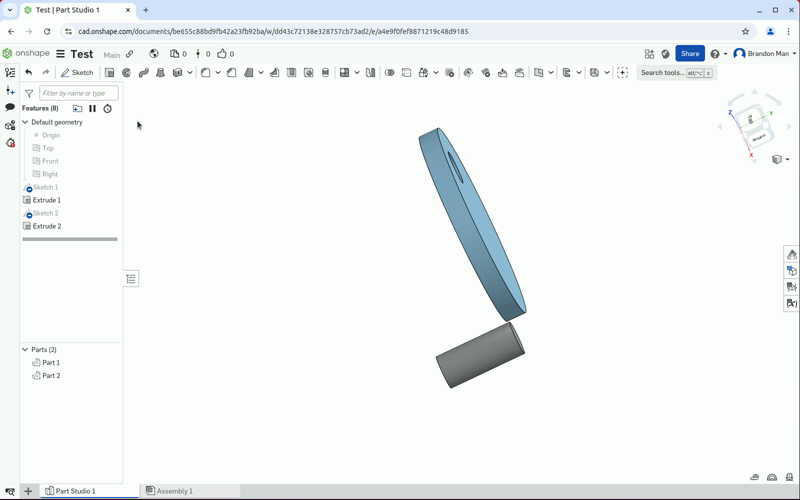
key(up, 2)
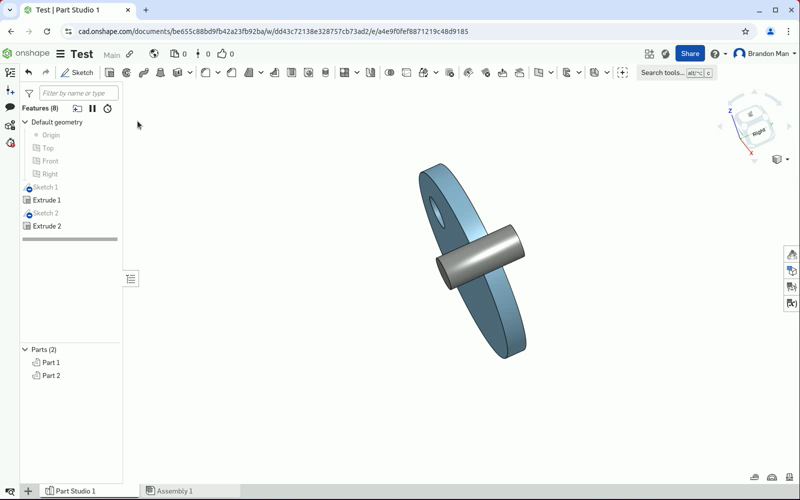
key(right, 2)
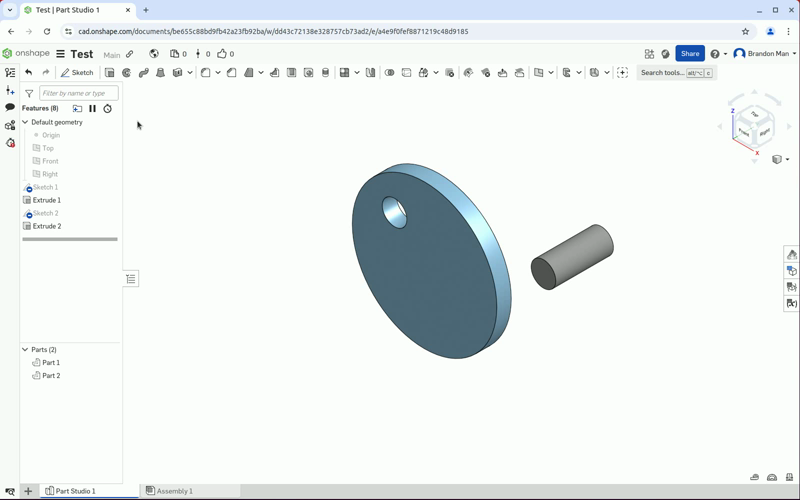
mouse_move(73, 189)
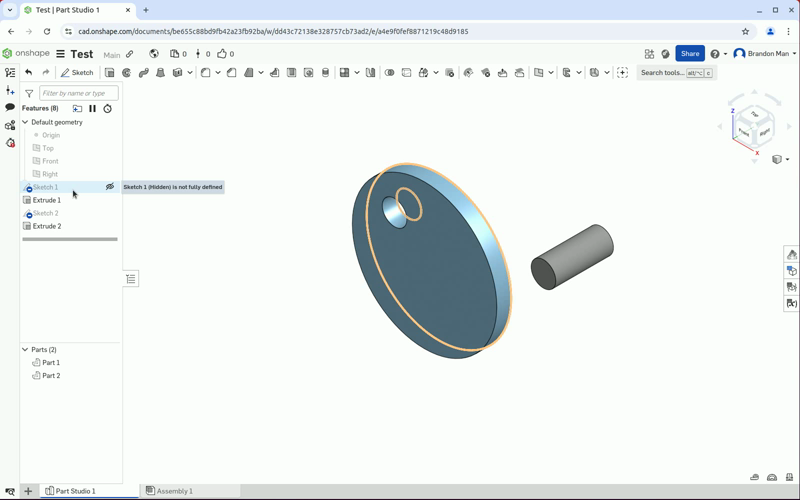
click(73, 189)